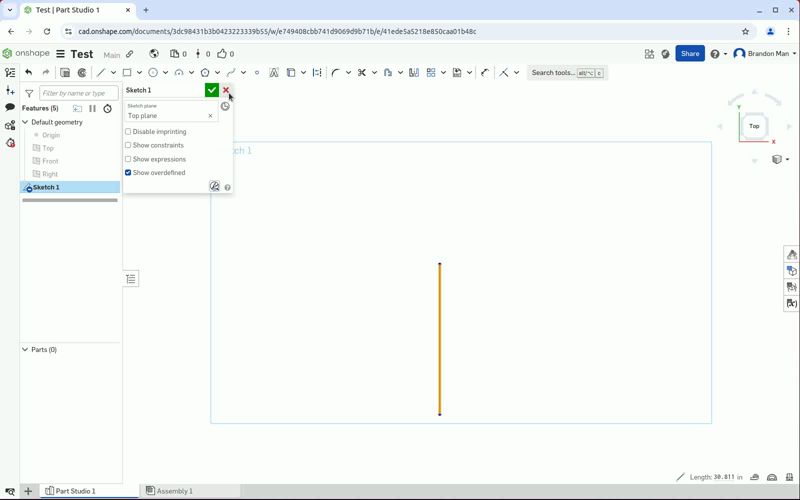
key(shift+h)
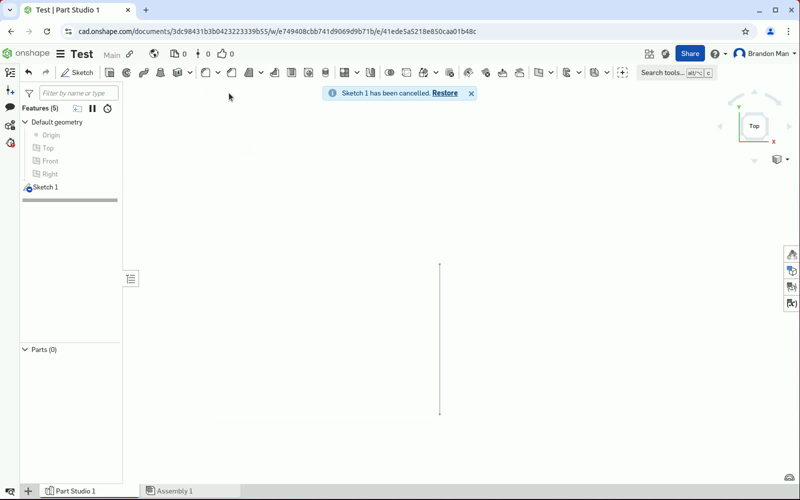
key(shift+s)
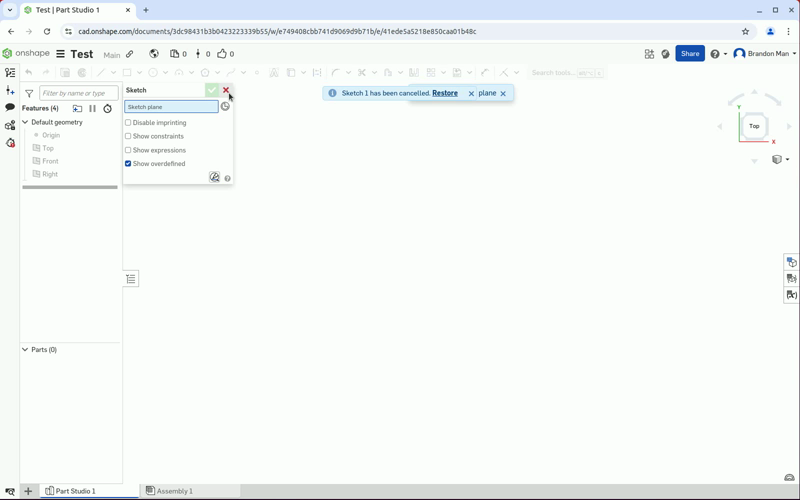
mouse_move(73, 150)
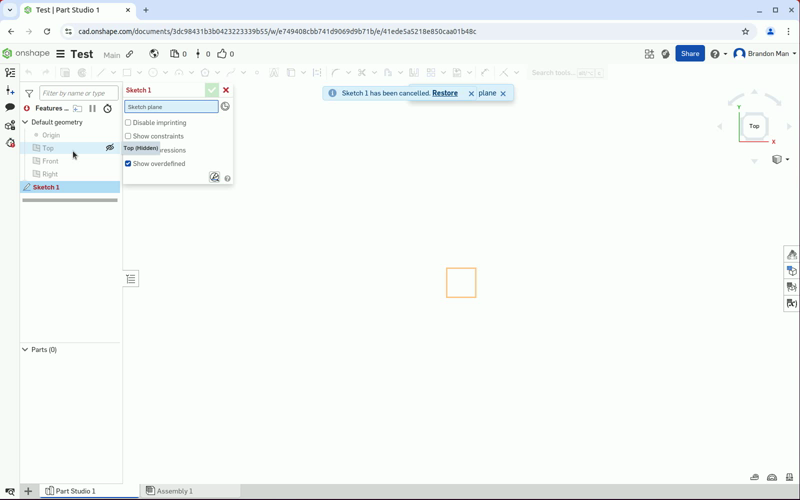
click(73, 150)
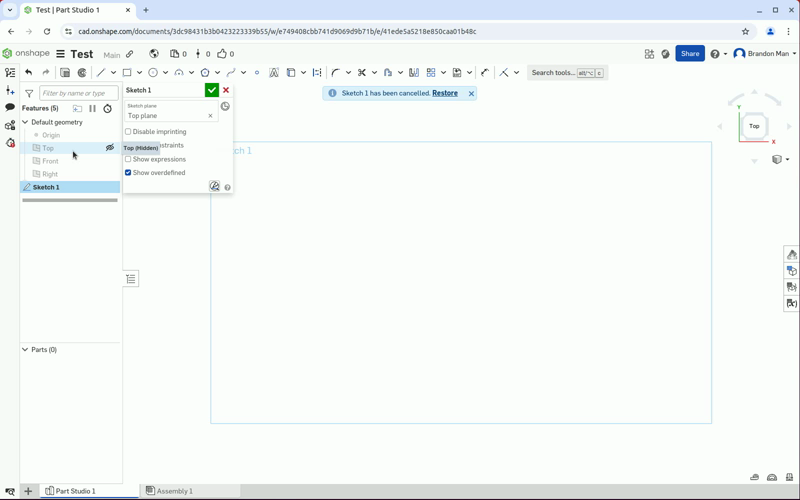
mouse_move(73, 352)
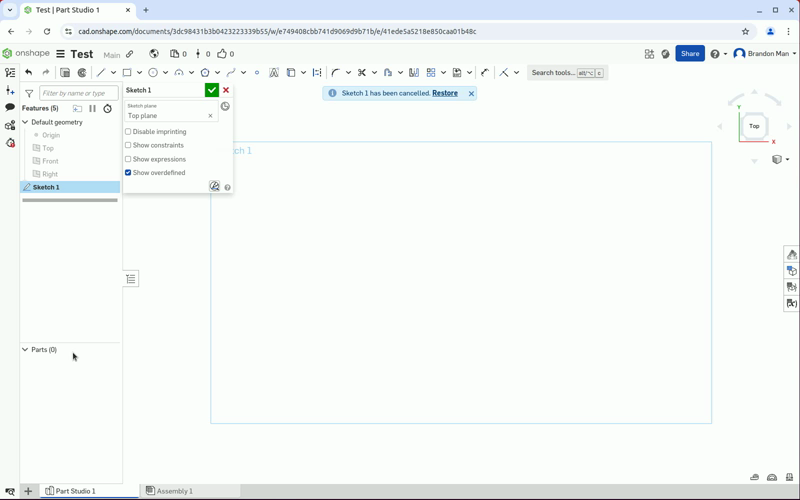
key(y)
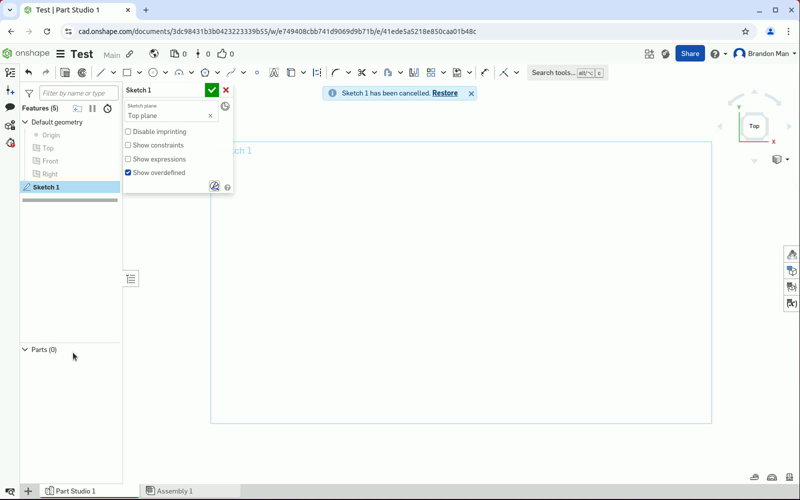
key(c)
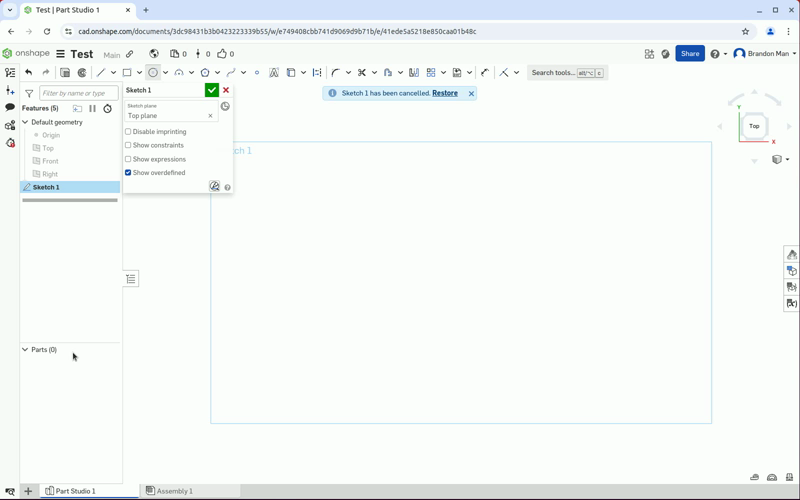
key_down(shift)
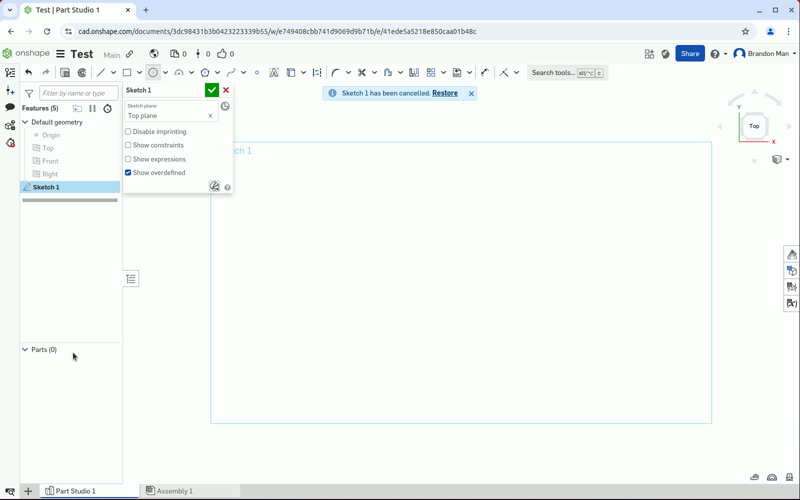
mouse_move(461, 282)
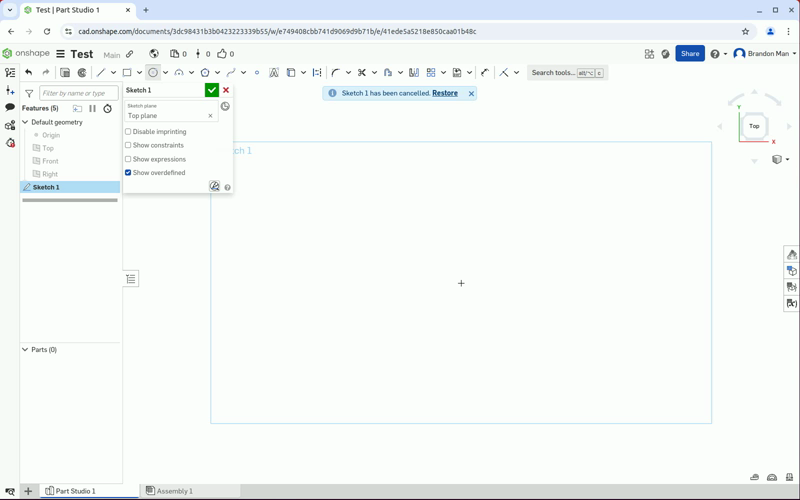
click(461, 282)
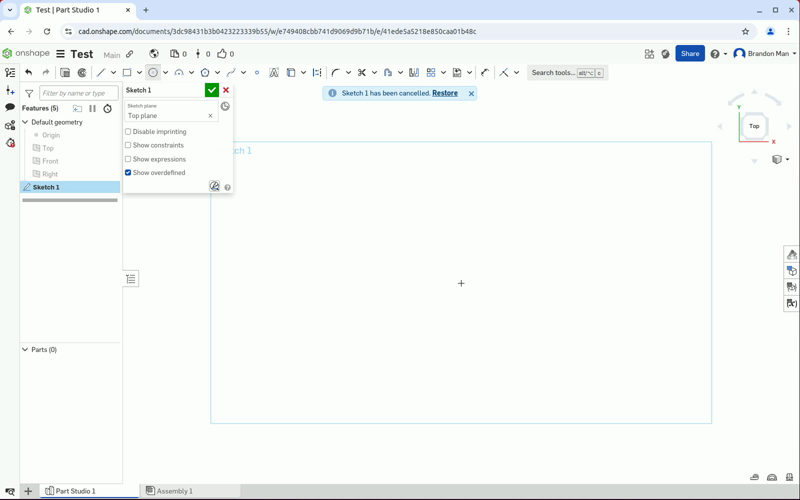
key_up(shift)
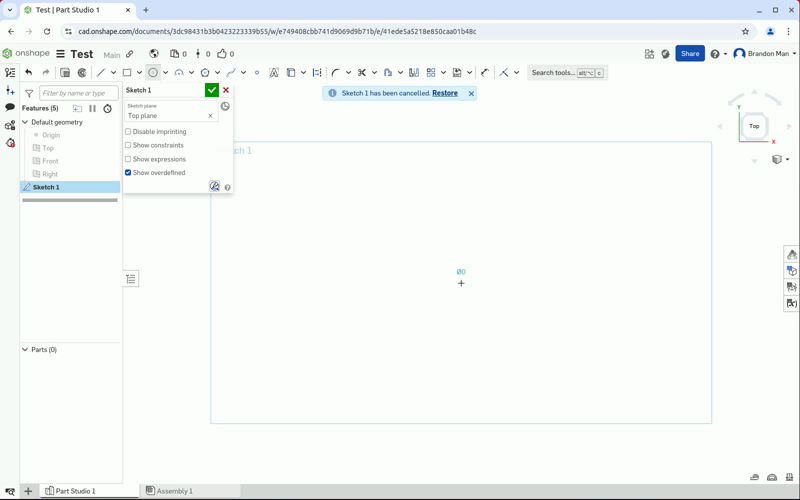
mouse_move(518, 282)
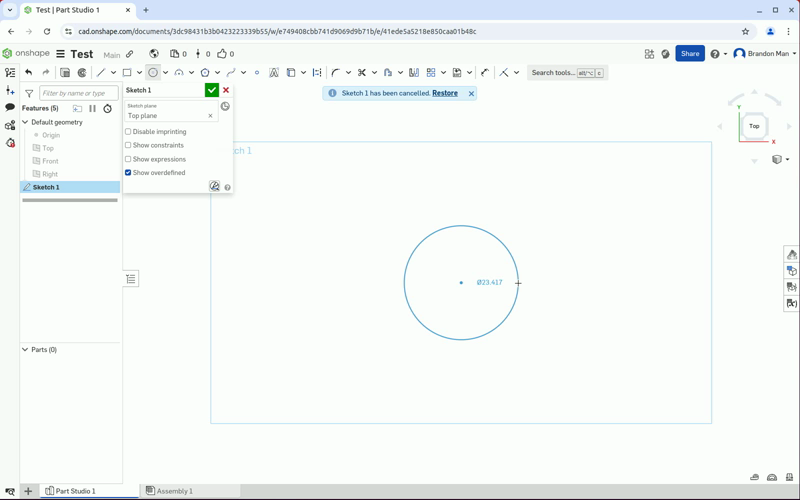
click(518, 282)
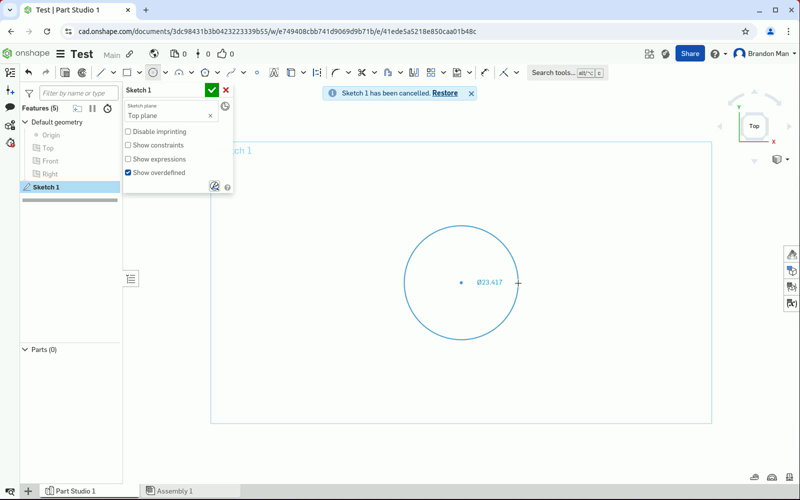
key(esc)
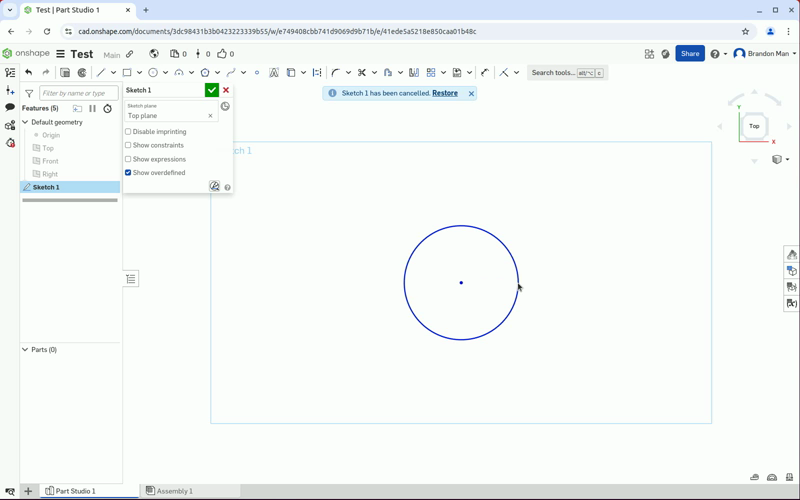
key(c)
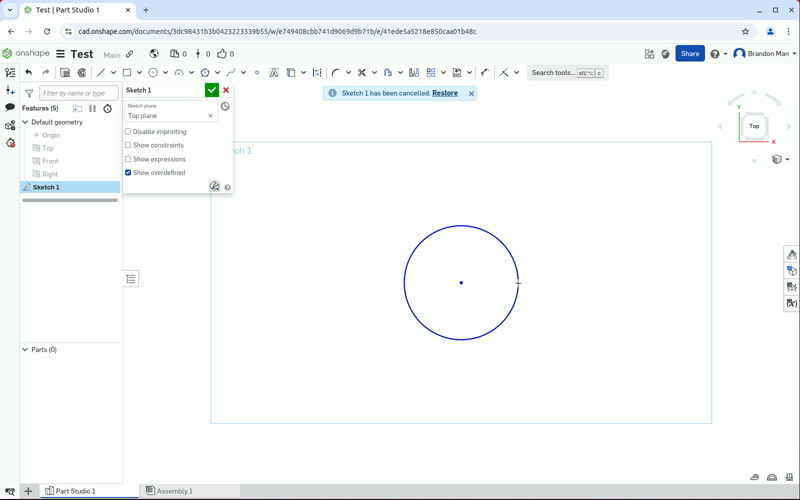
key_down(shift)
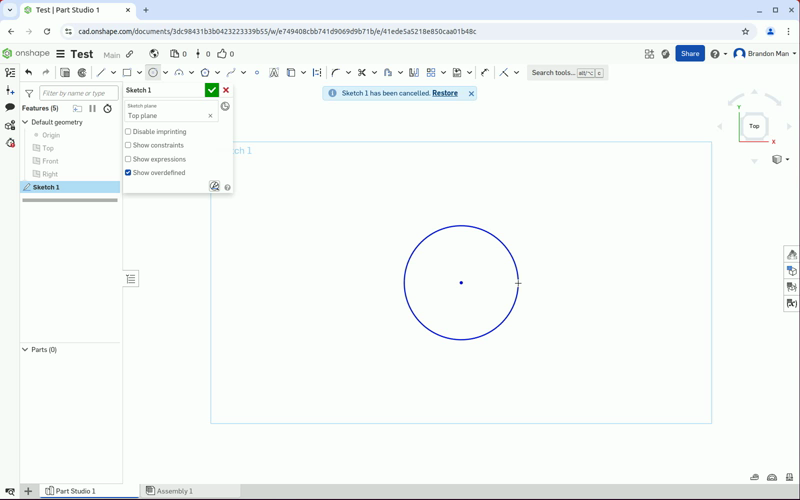
mouse_move(461, 282)
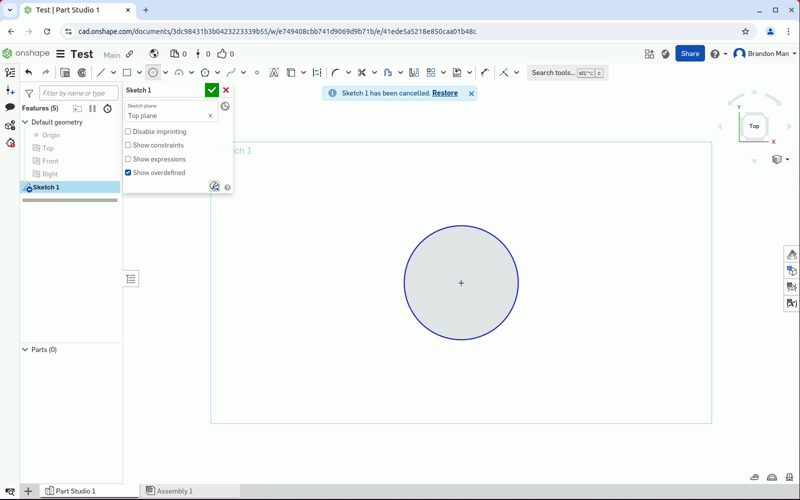
click(461, 282)
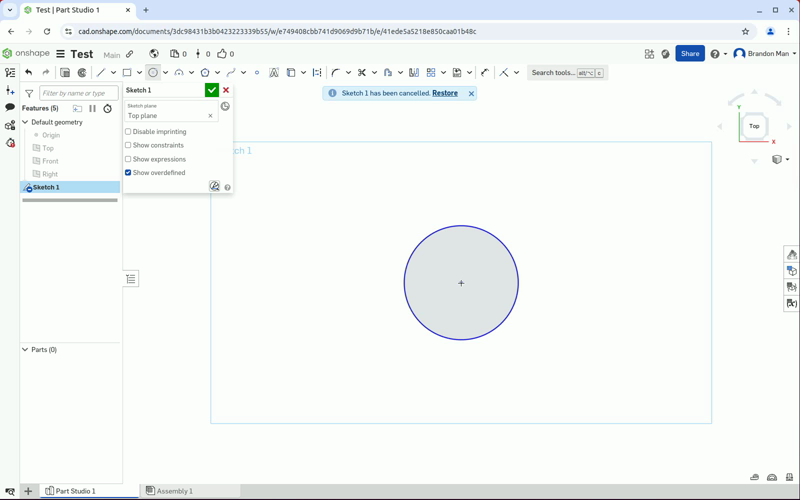
key_up(shift)
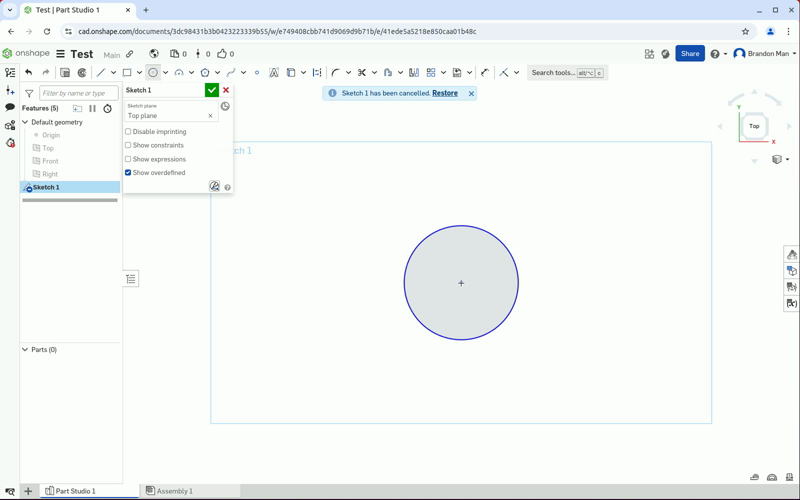
mouse_move(508, 282)
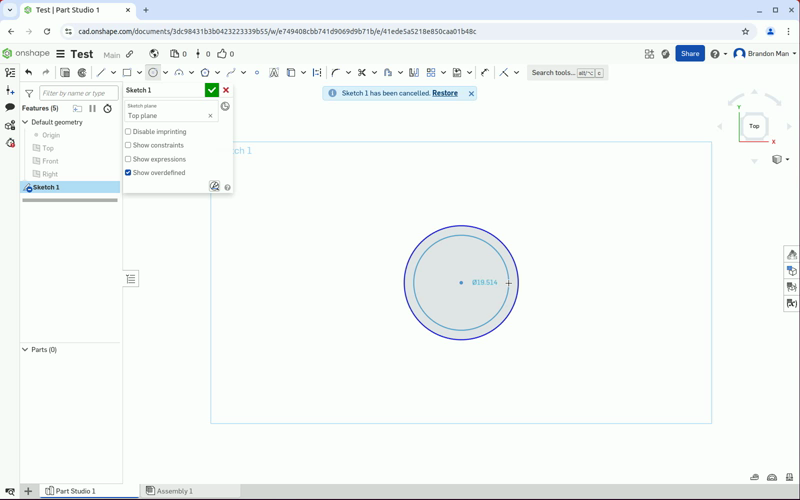
click(508, 282)
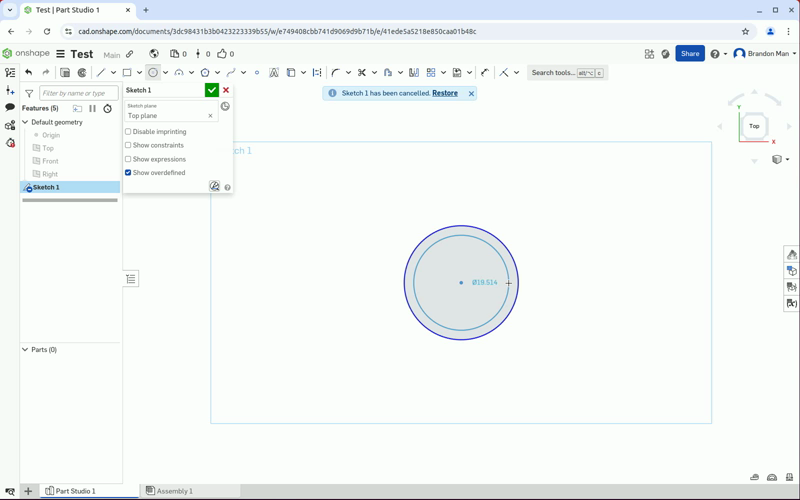
key(esc)
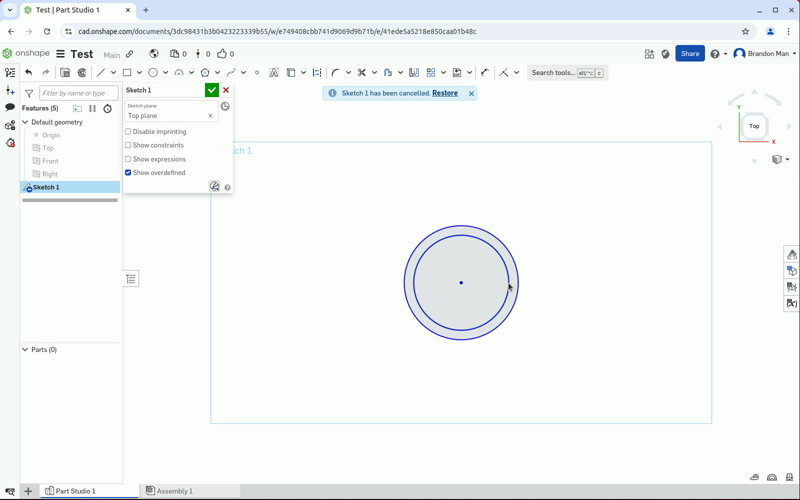
mouse_move(446, 334)
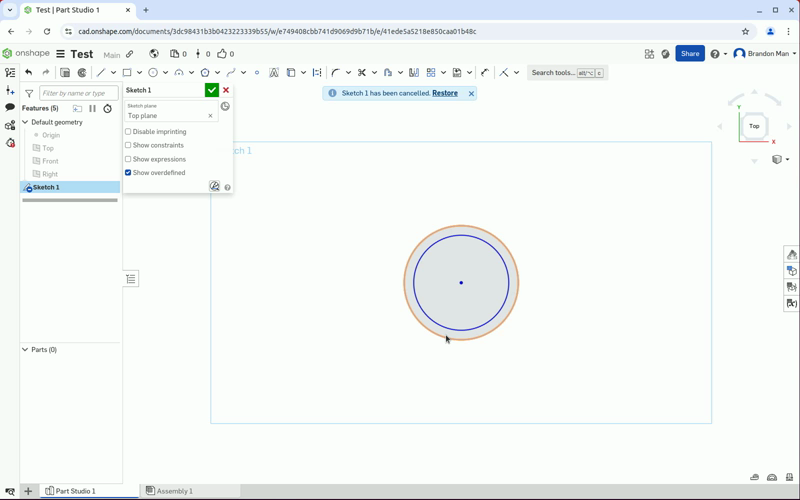
click(446, 334)
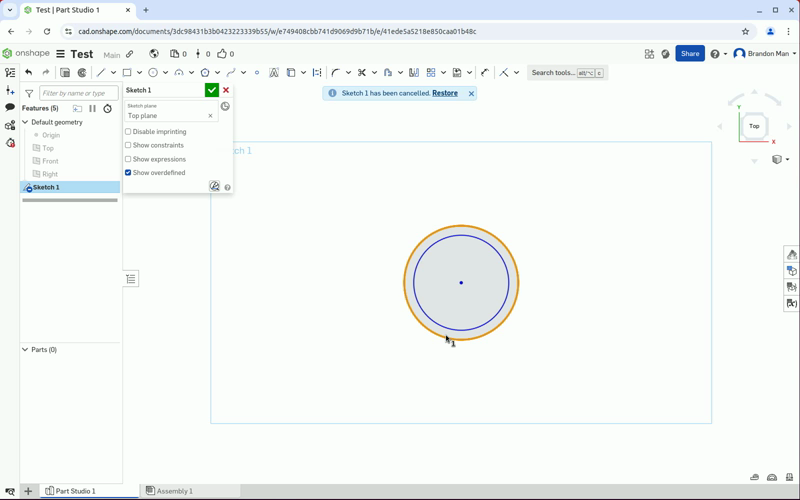
mouse_move(73, 352)
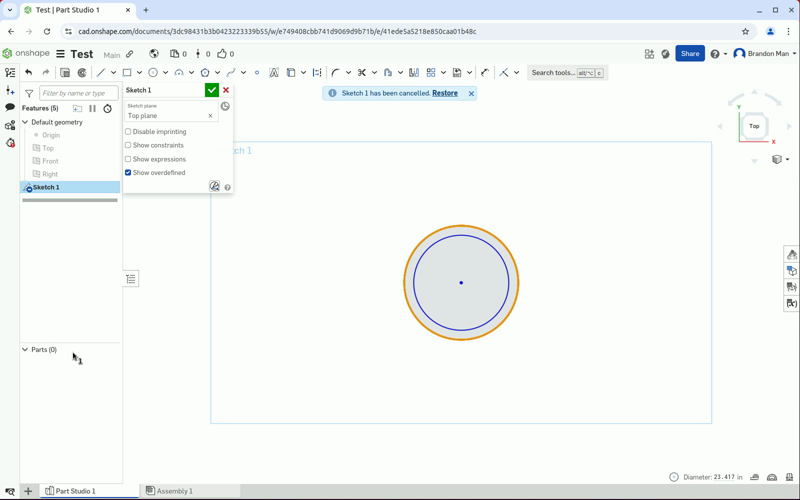
key(shift+y)
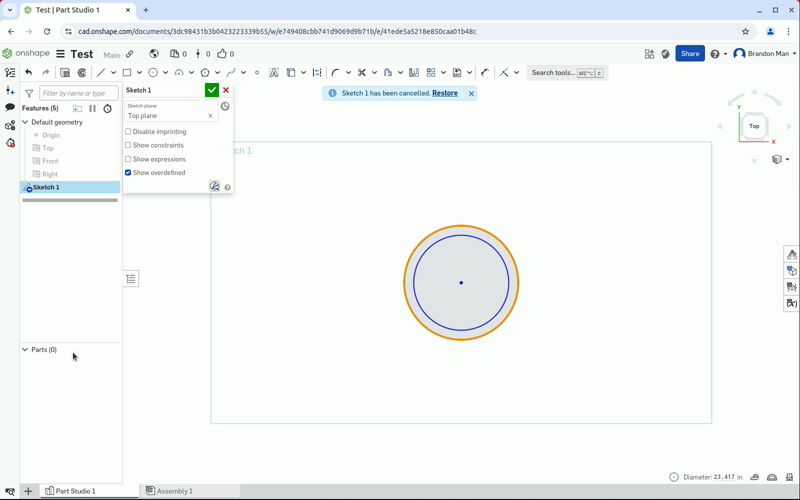
key(shift+e)
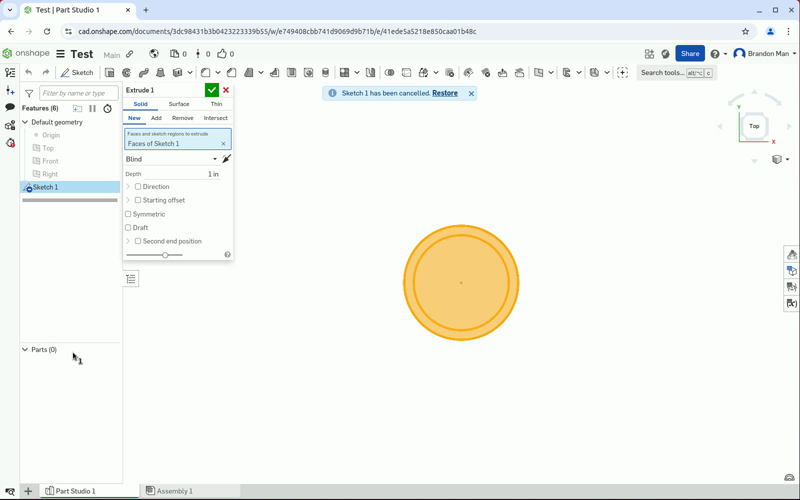
mouse_move(143, 106)
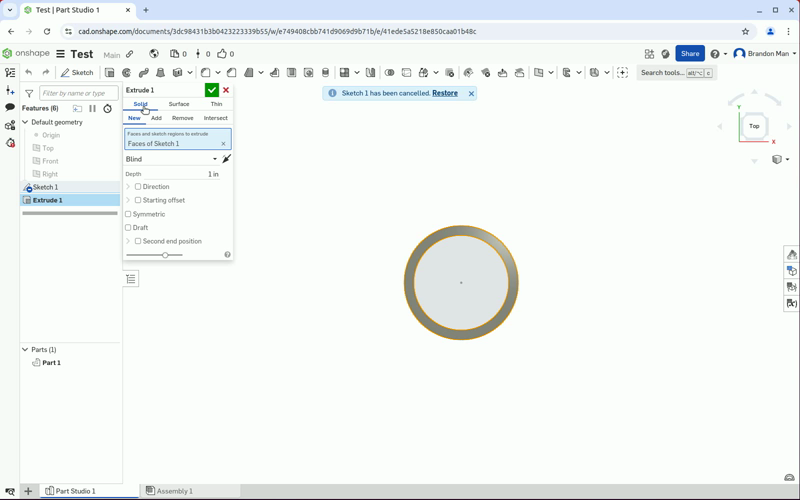
click(143, 106)
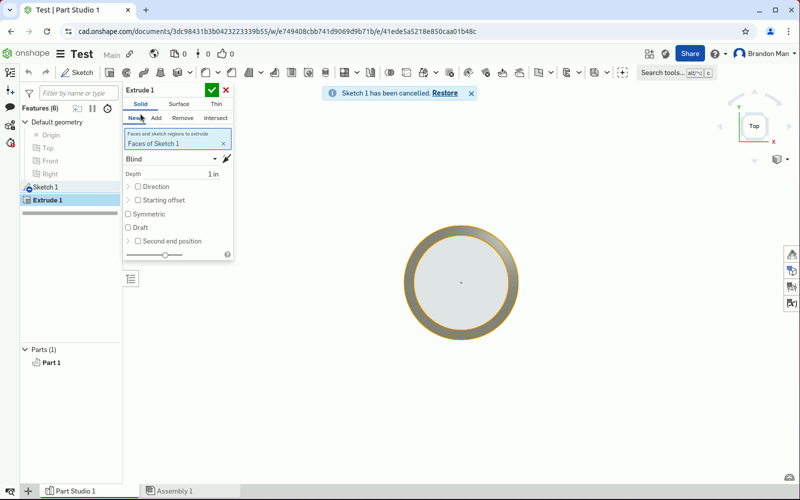
mouse_move(137, 120)
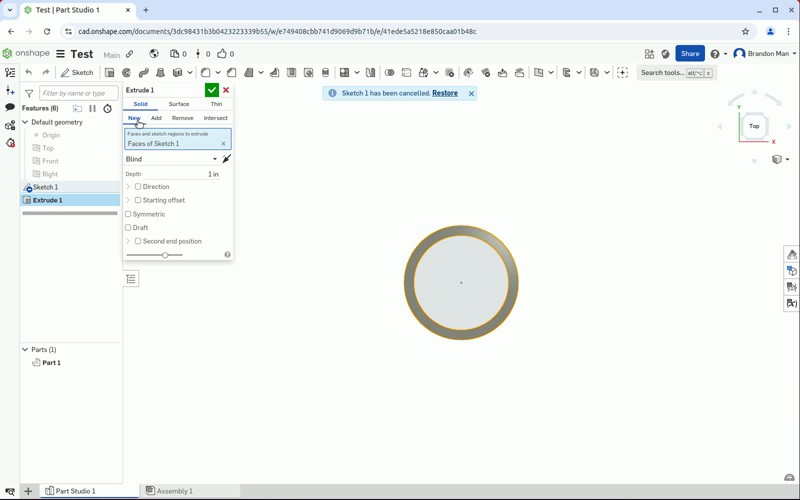
click(137, 120)
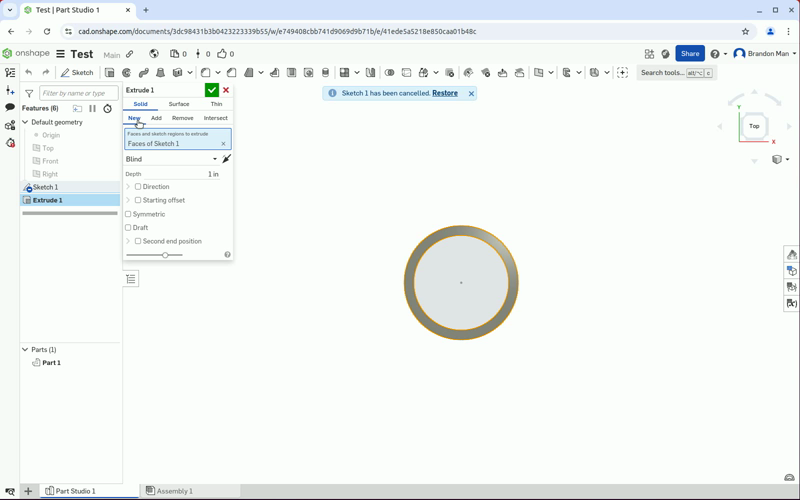
key(tab, 4)
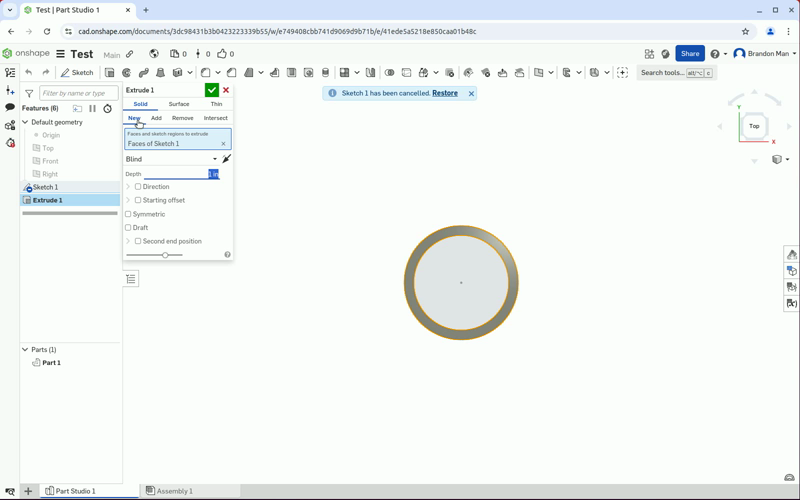
text(15.405)
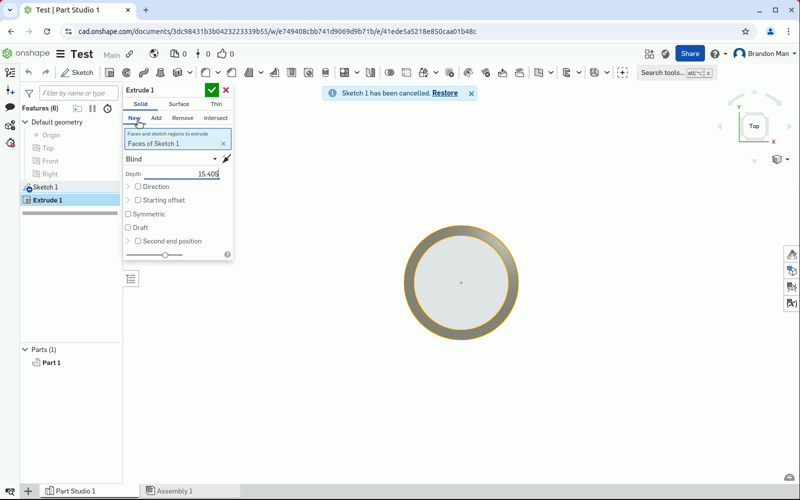
key(enter)
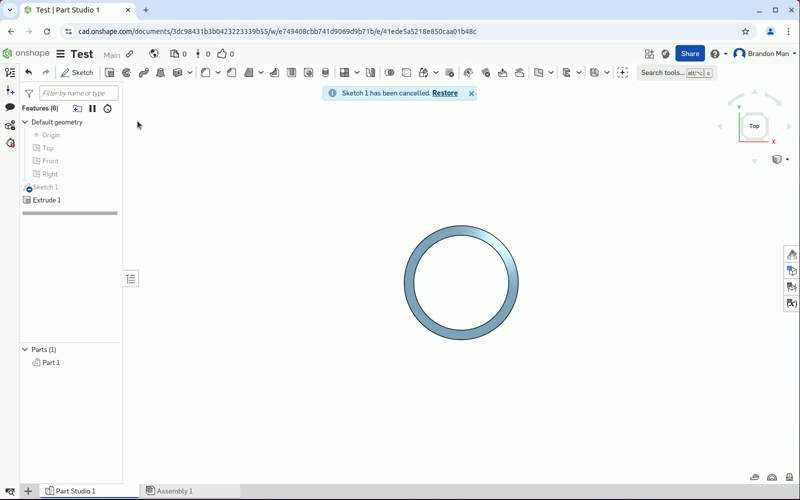
key(shift+h)
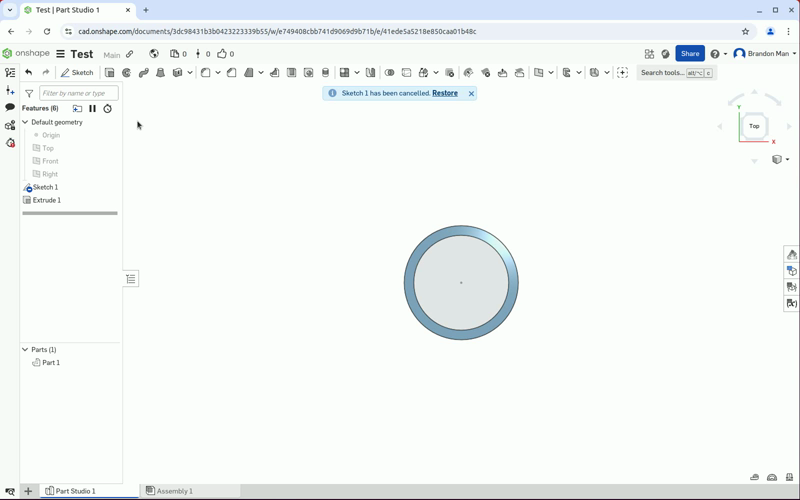
key(shift+h)
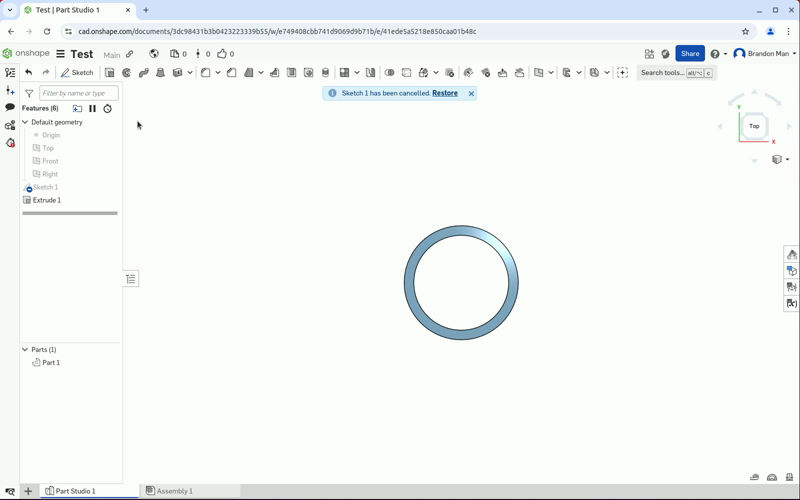
mouse_move(73, 189)
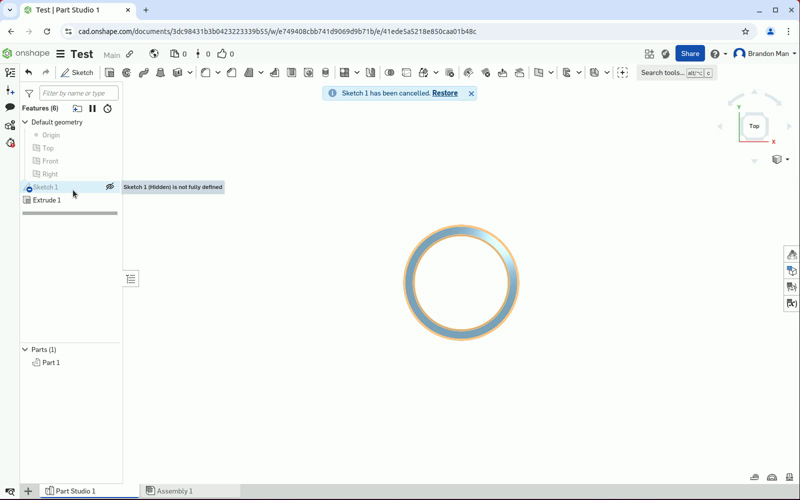
click(73, 189)
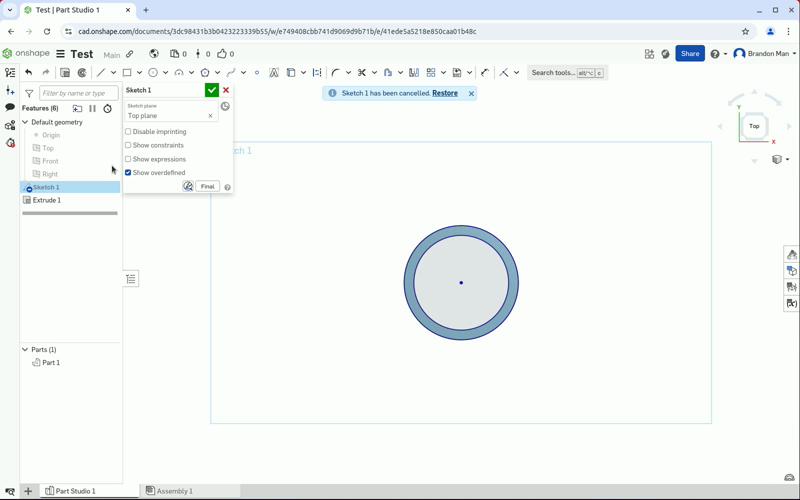
mouse_move(229, 92)
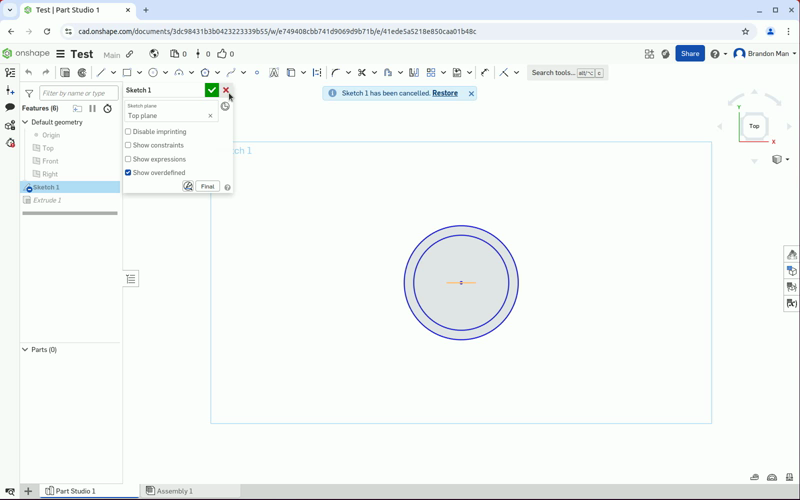
click(229, 92)
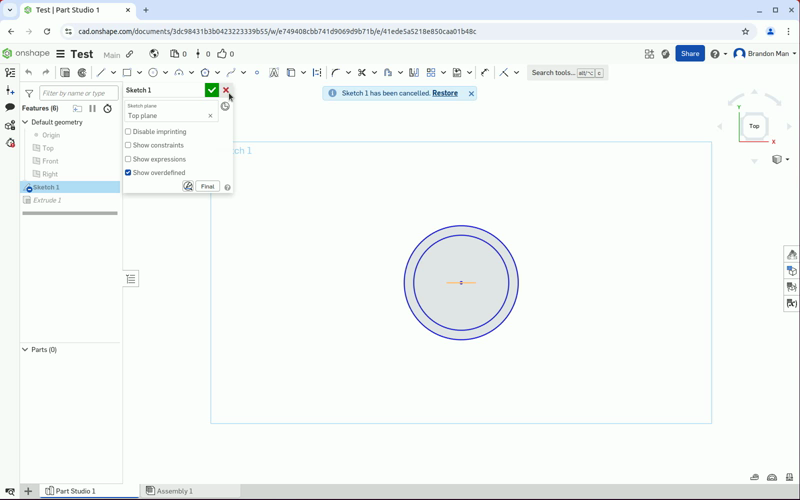
key(shift+s)
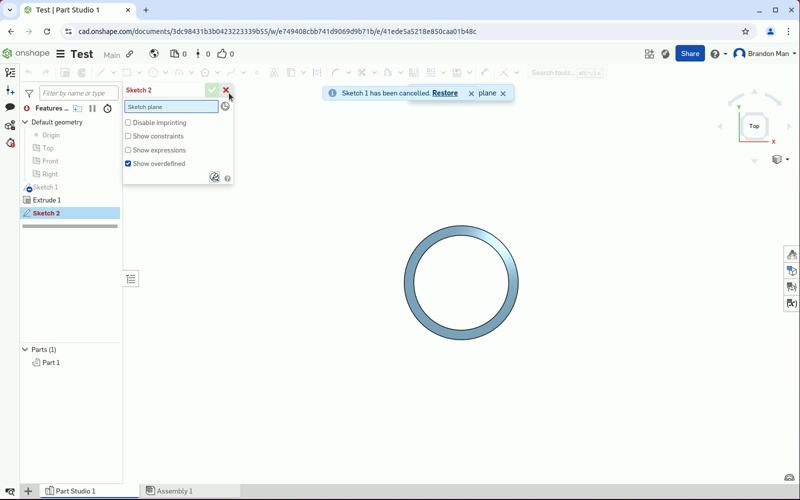
mouse_move(73, 150)
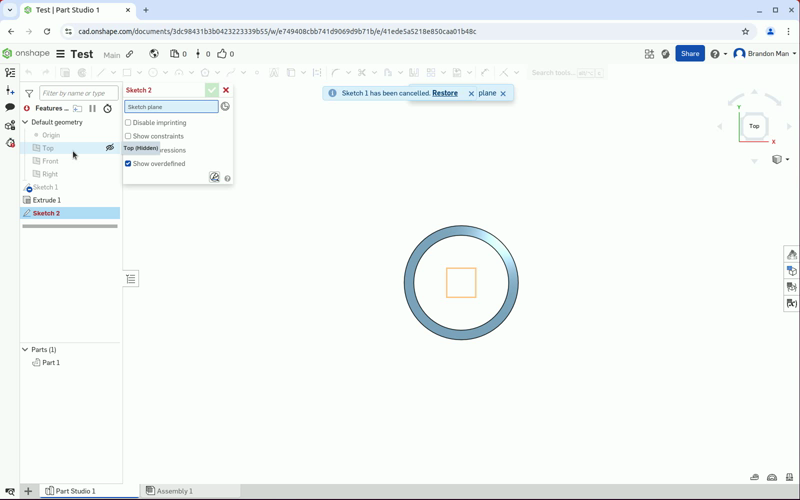
click(73, 150)
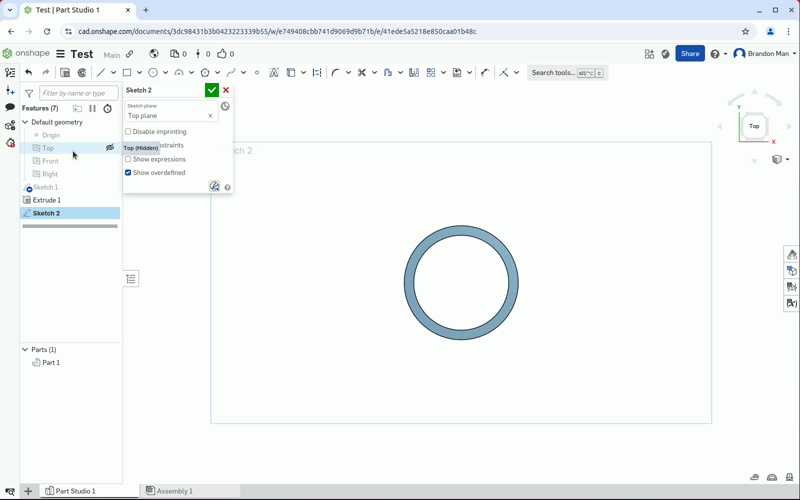
mouse_move(73, 352)
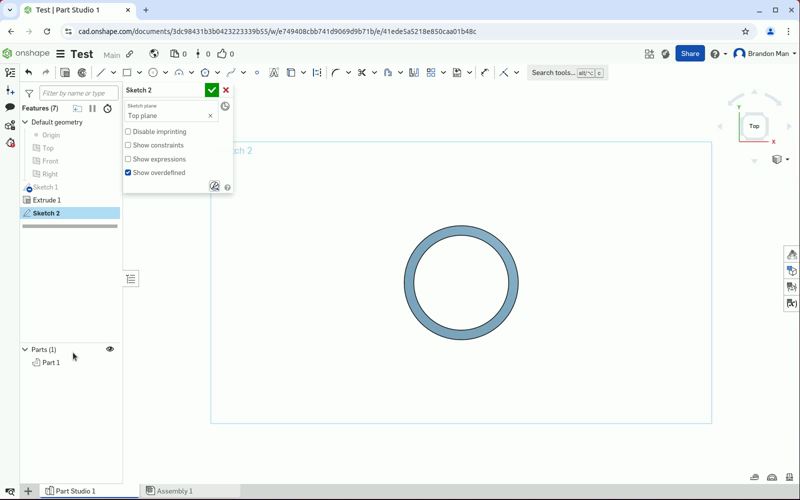
key(y)
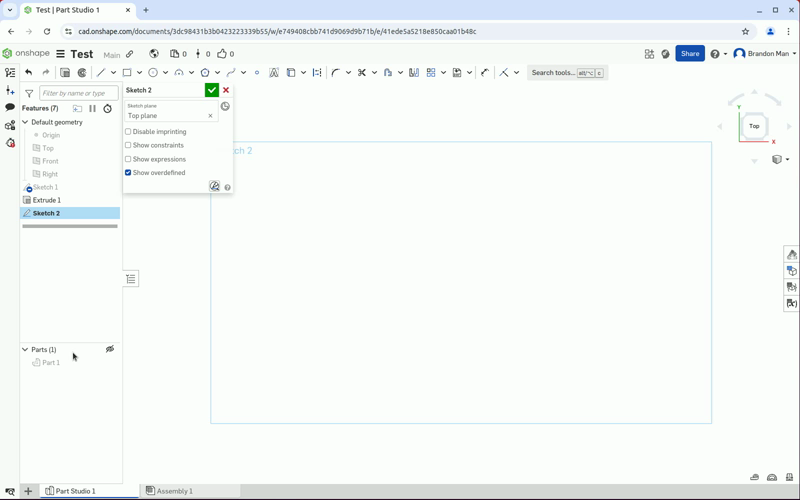
key(c)
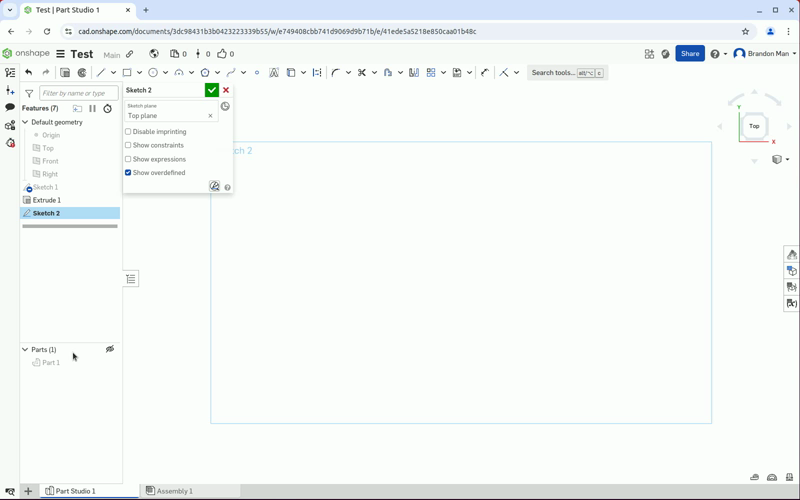
key_down(shift)
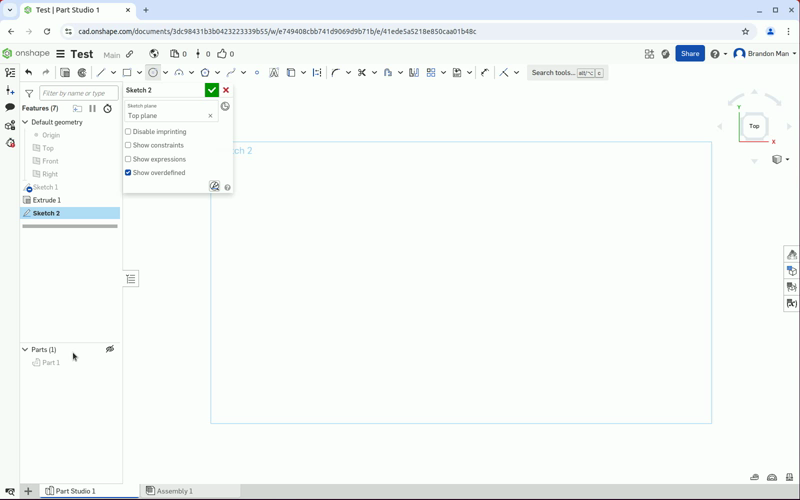
mouse_move(461, 282)
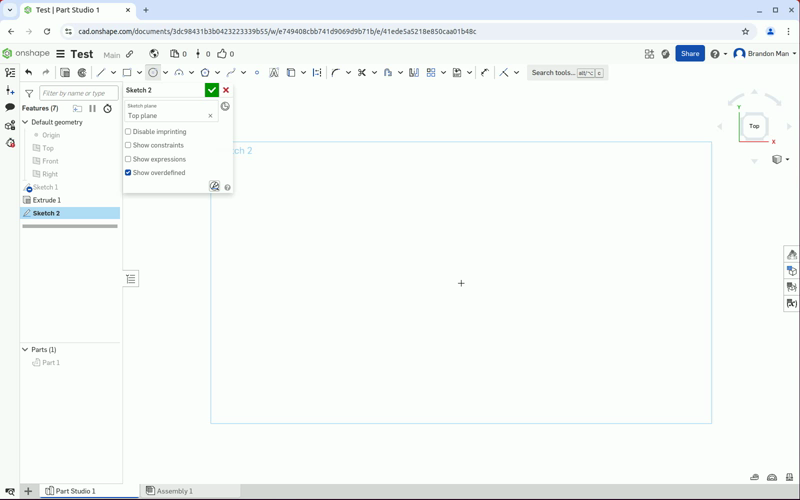
click(461, 282)
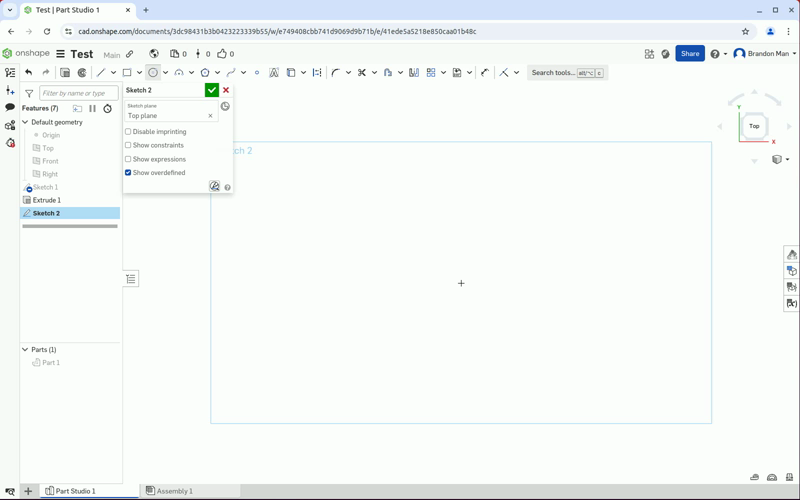
key_up(shift)
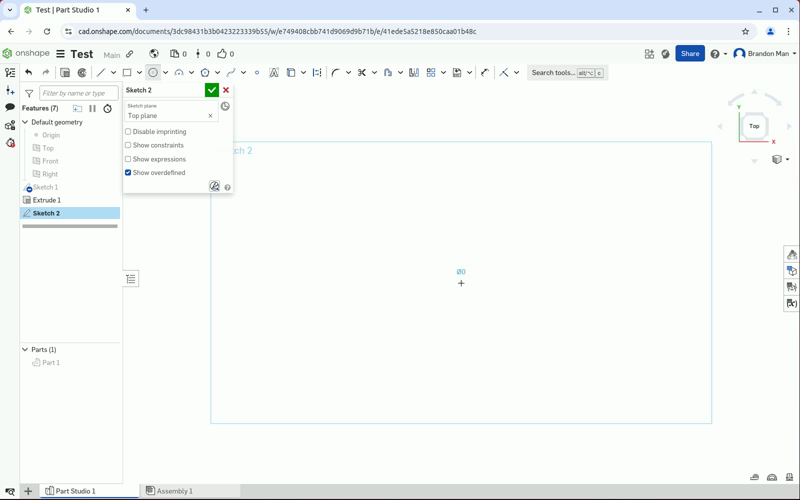
mouse_move(537, 282)
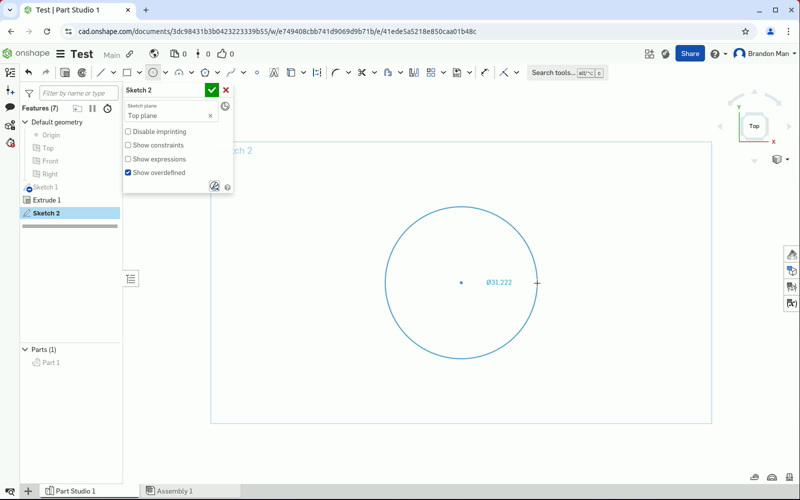
click(537, 282)
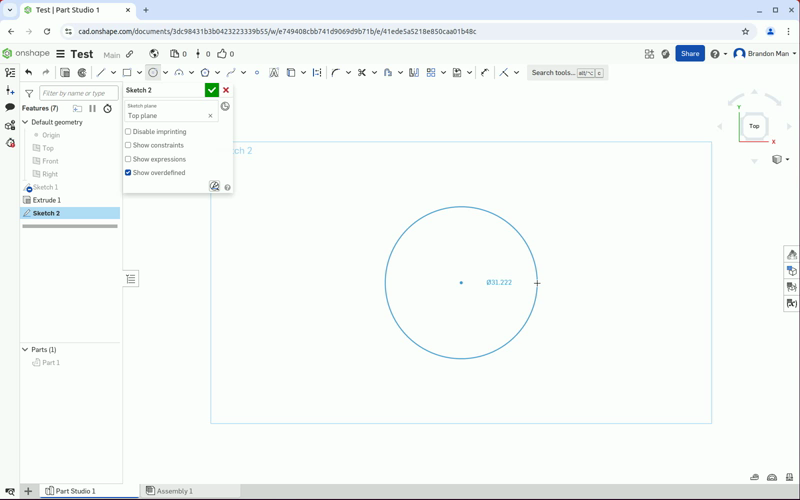
key(esc)
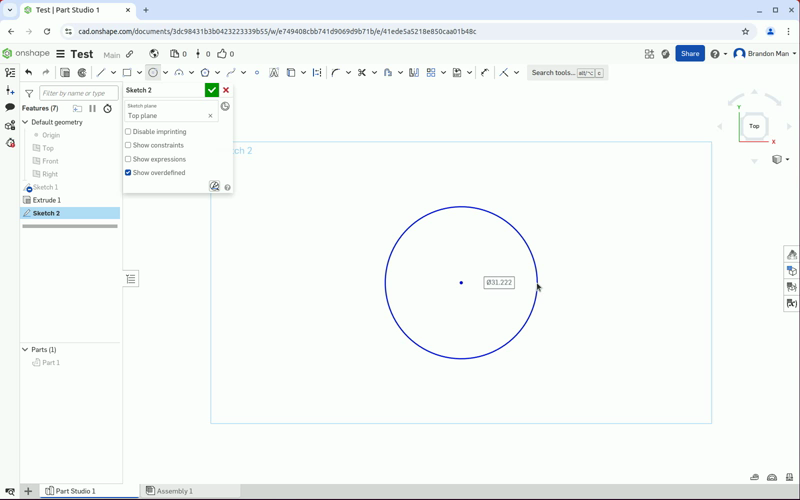
key(c)
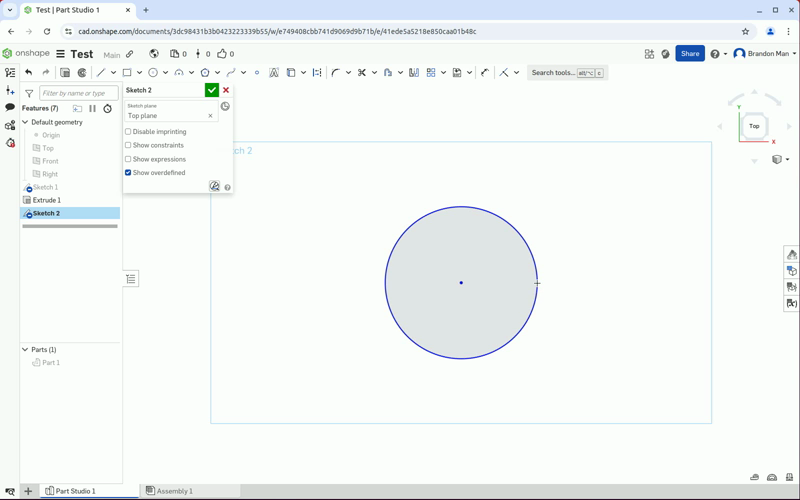
key_down(shift)
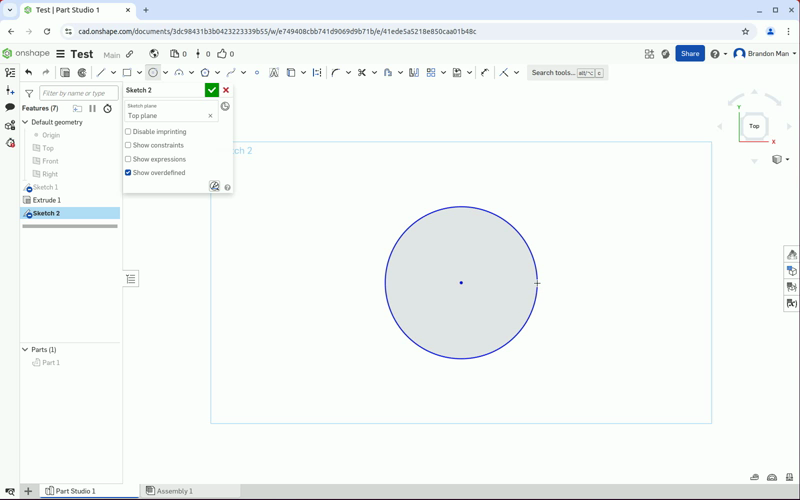
mouse_move(461, 282)
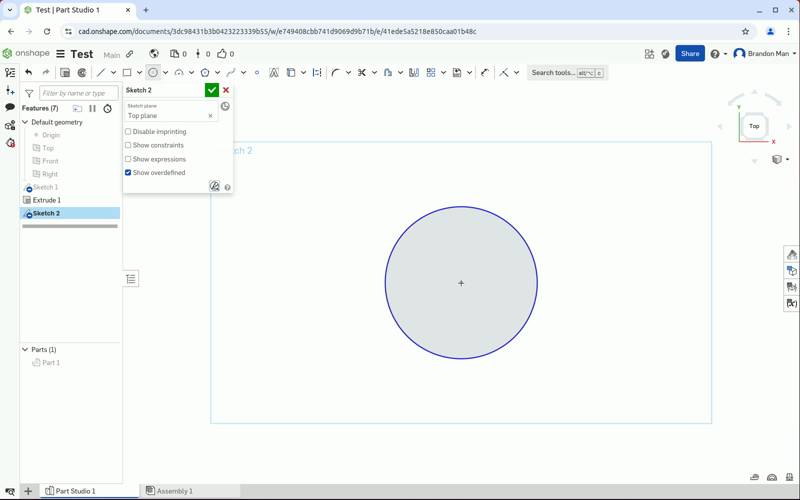
click(461, 282)
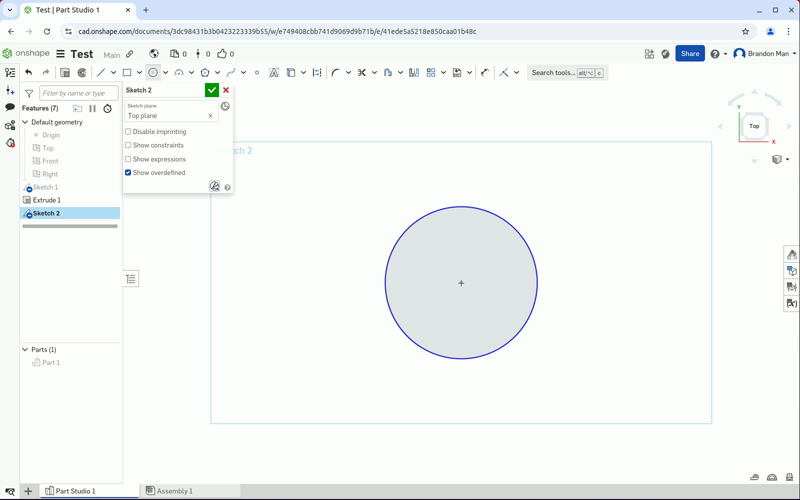
key_up(shift)
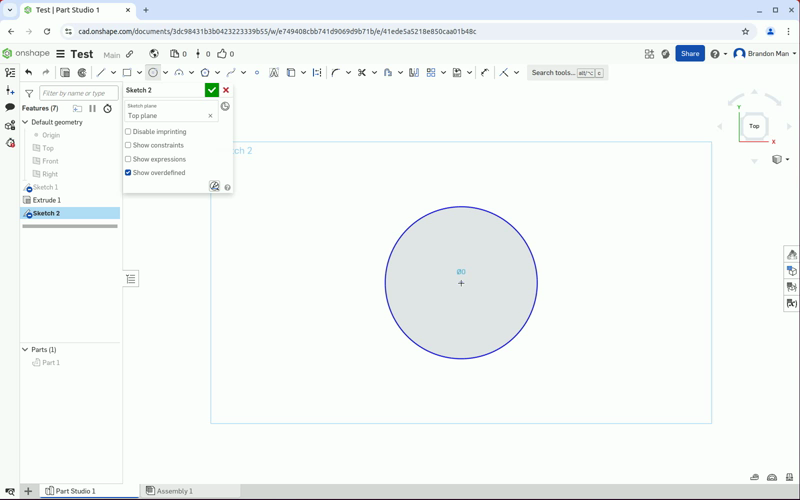
mouse_move(518, 282)
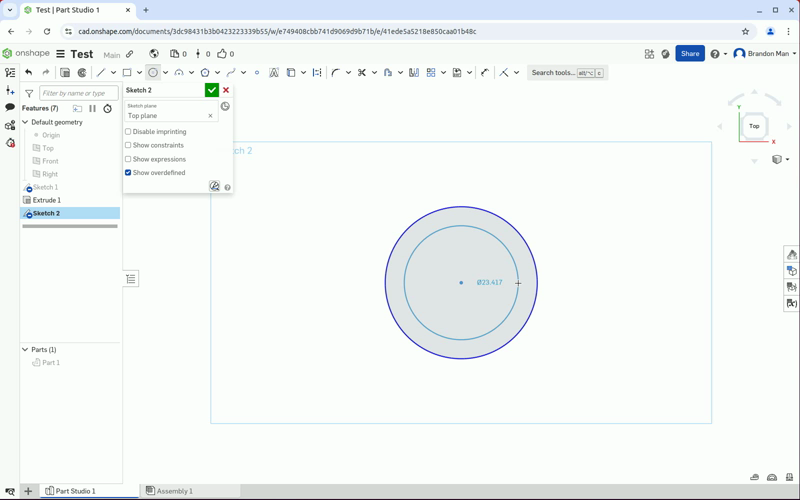
click(518, 282)
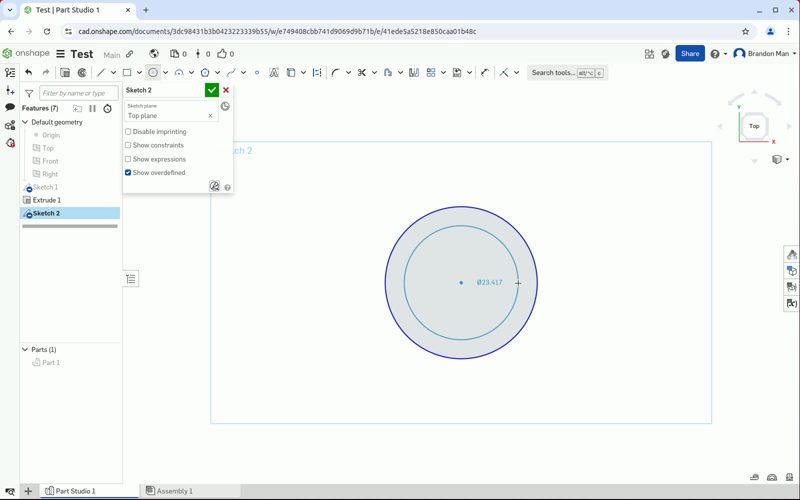
key(esc)
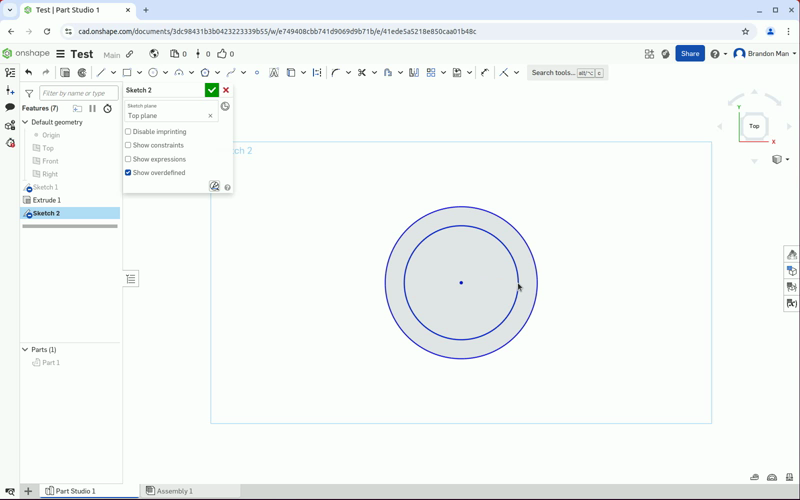
mouse_move(396, 298)
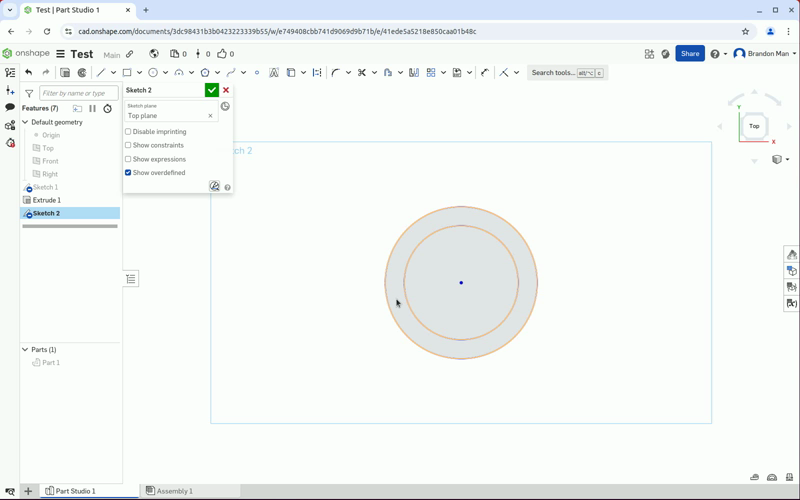
click(396, 298)
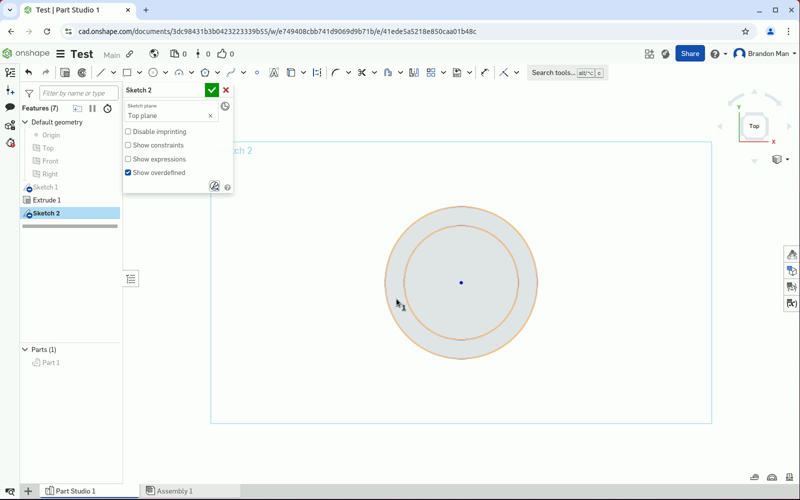
mouse_move(73, 352)
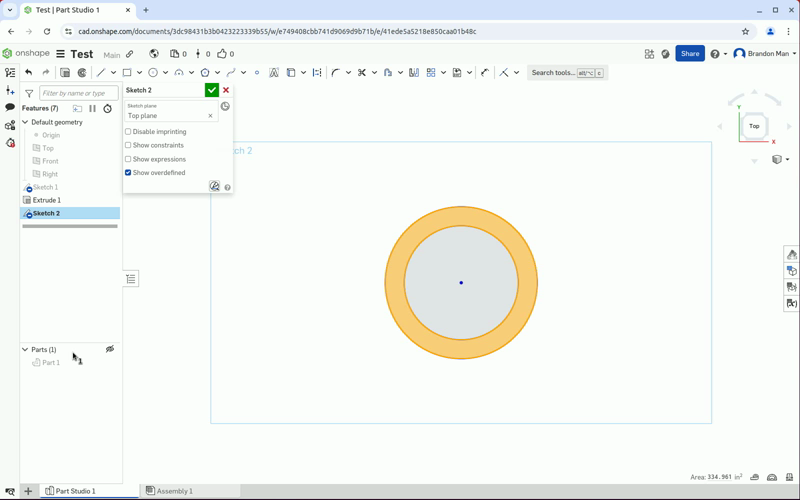
key(shift+y)
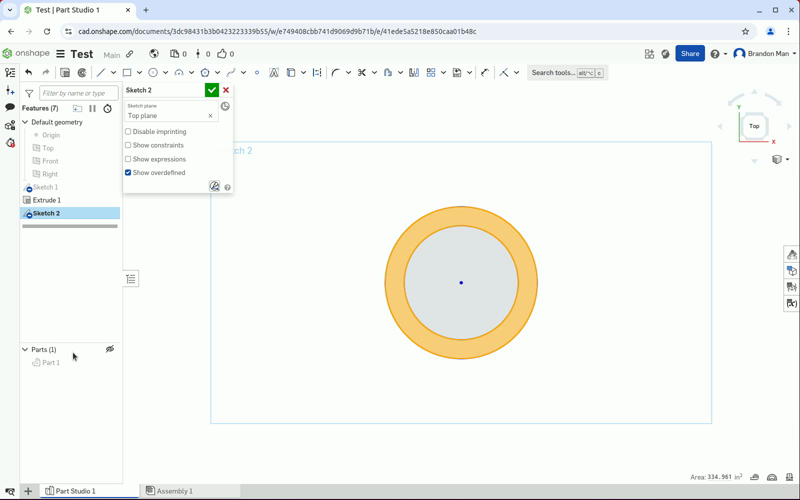
key(shift+e)
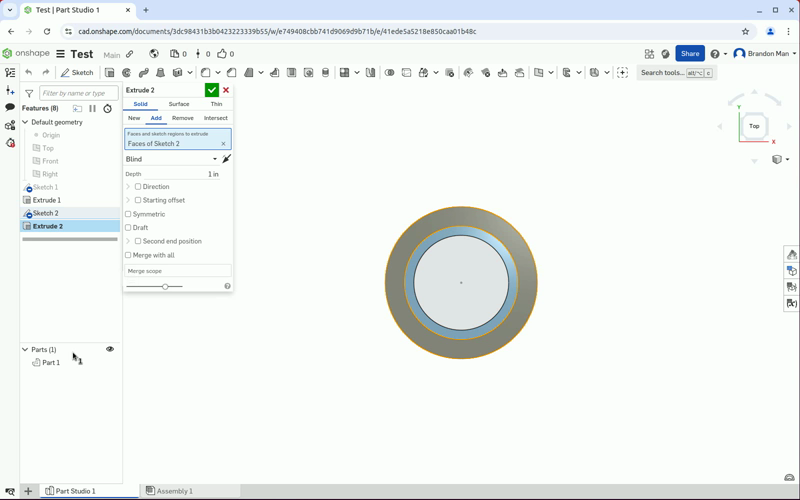
mouse_move(143, 106)
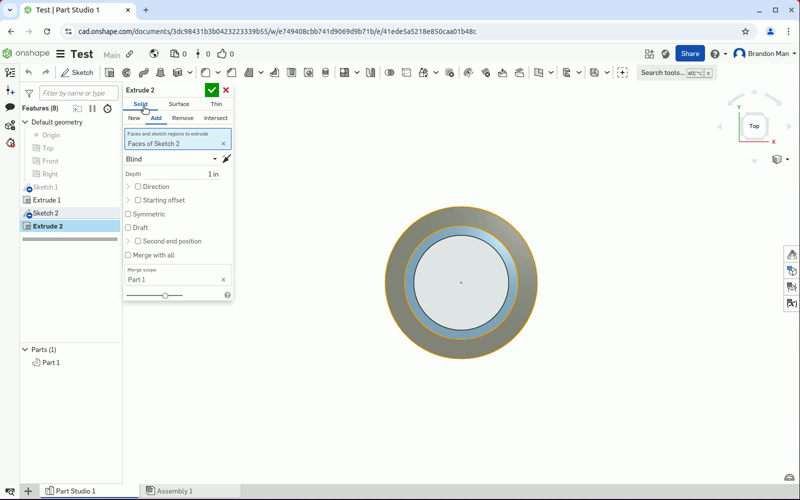
click(143, 106)
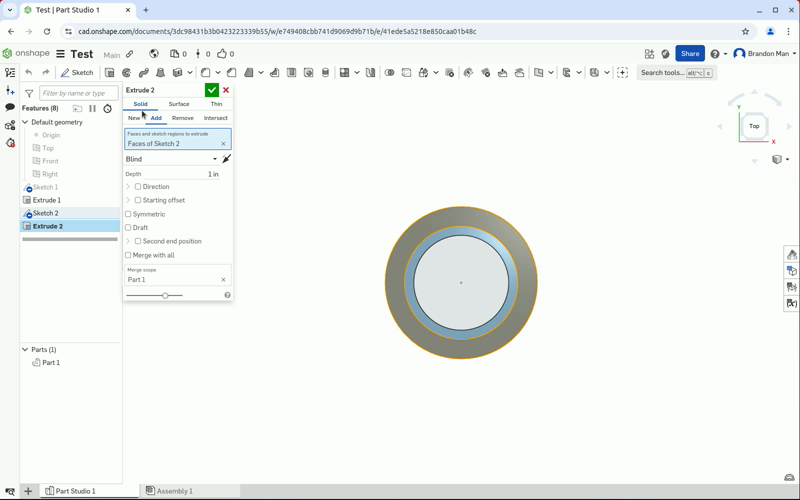
mouse_move(137, 120)
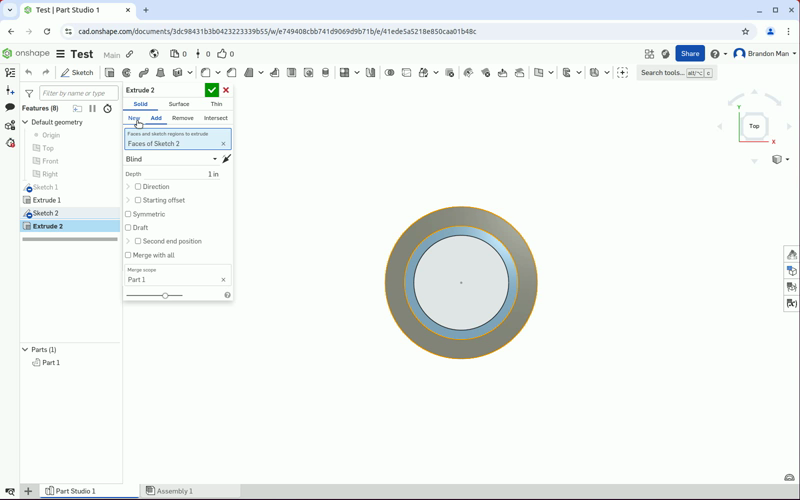
click(137, 120)
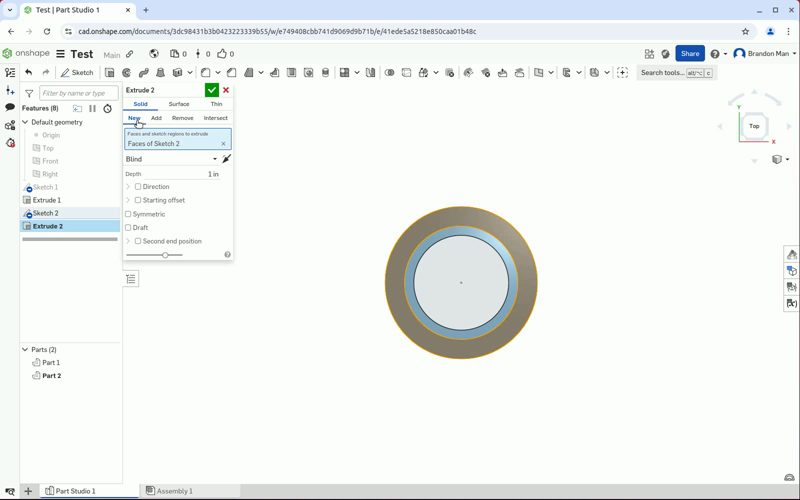
key(tab, 4)
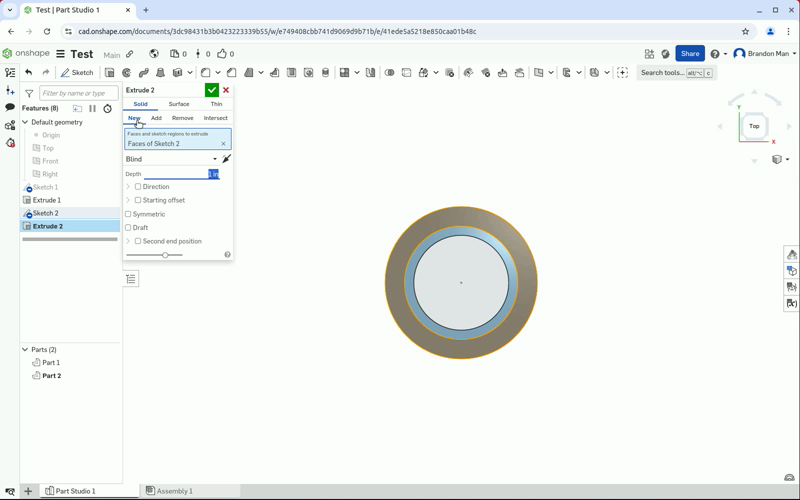
text(19.257)
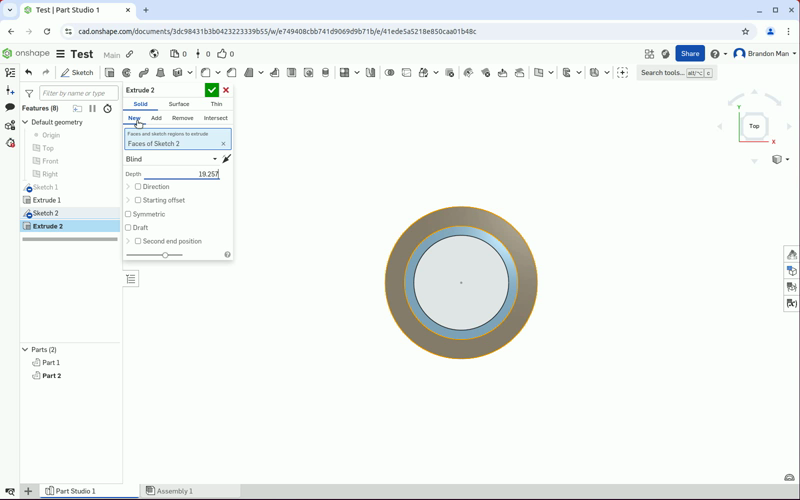
key(enter)
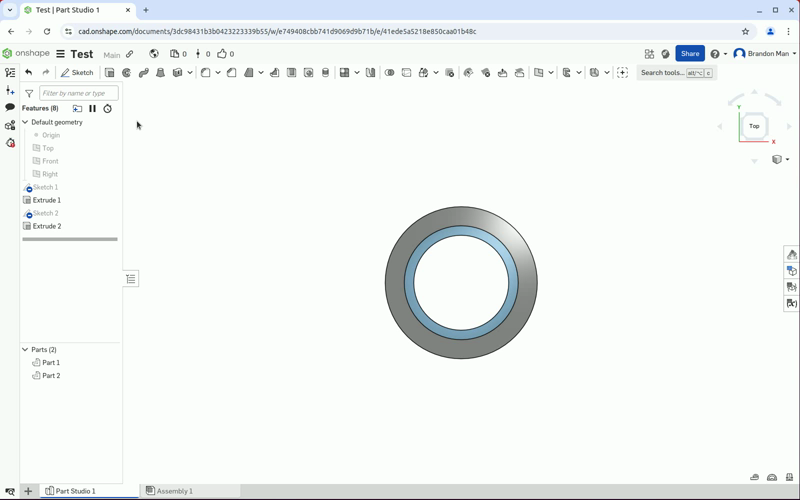
key(shift+h)
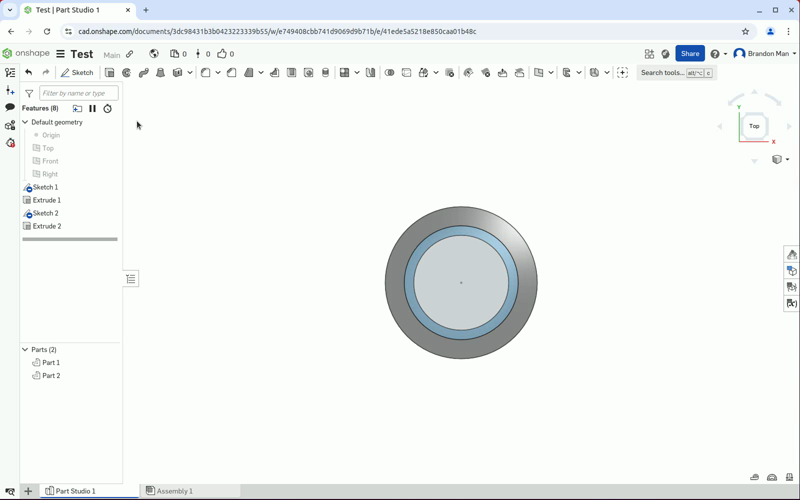
key(shift+h)
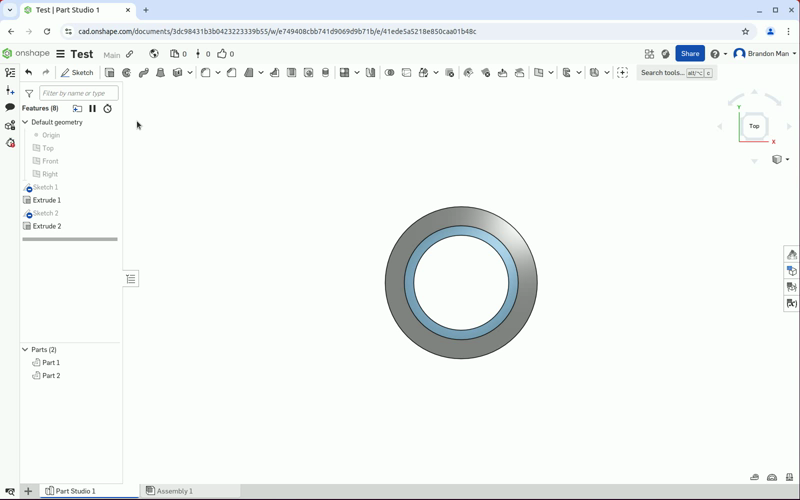
mouse_move(73, 189)
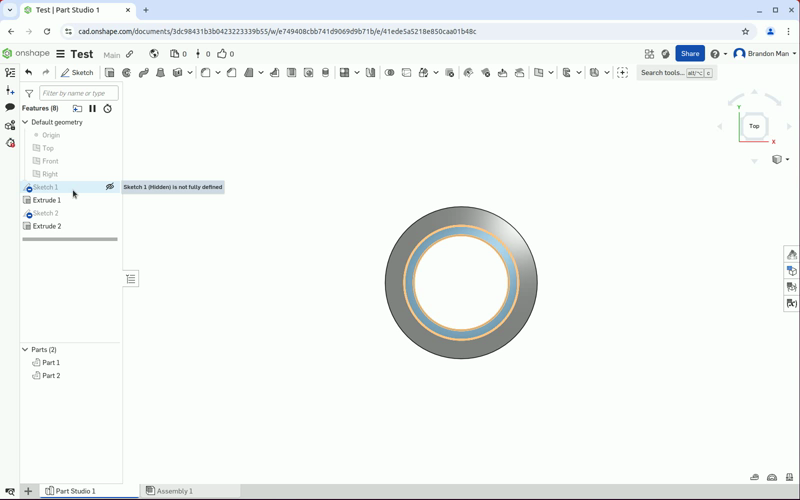
click(73, 189)
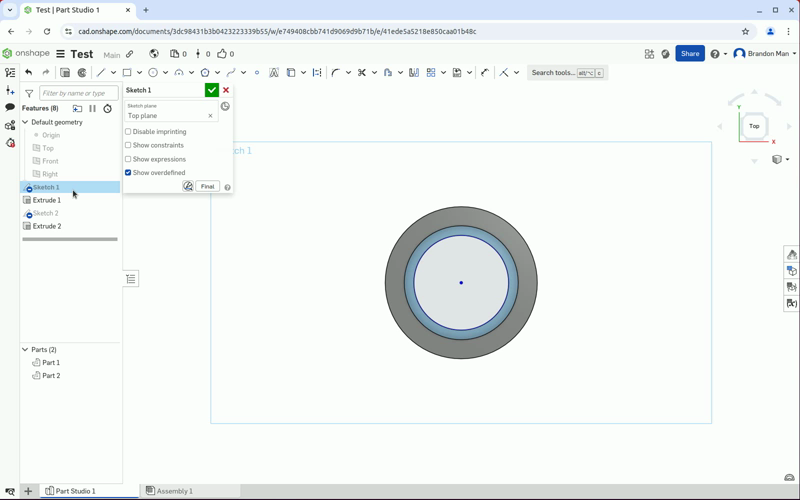
mouse_move(229, 92)
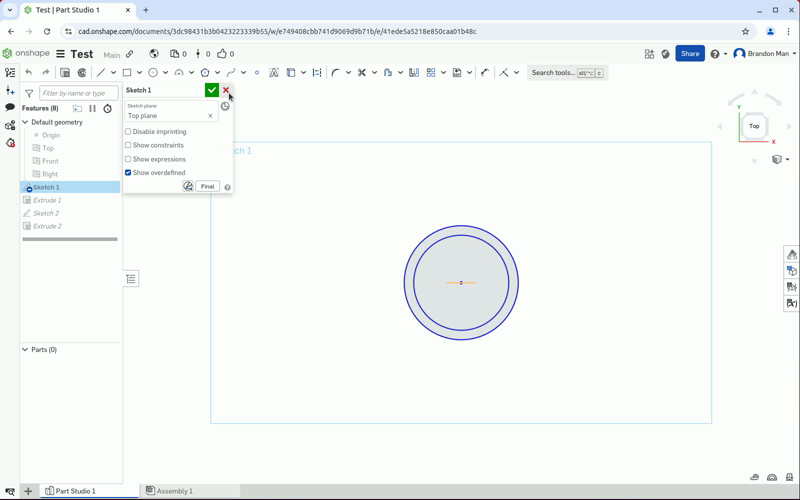
click(229, 92)
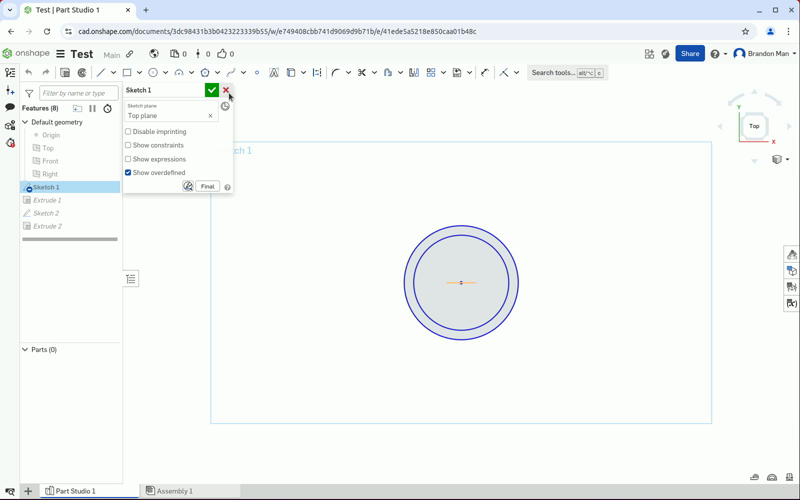
key(shift+s)
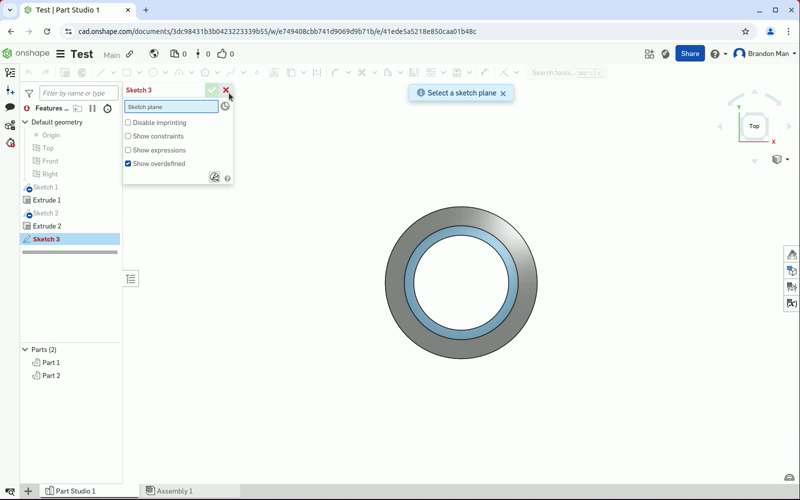
mouse_move(73, 150)
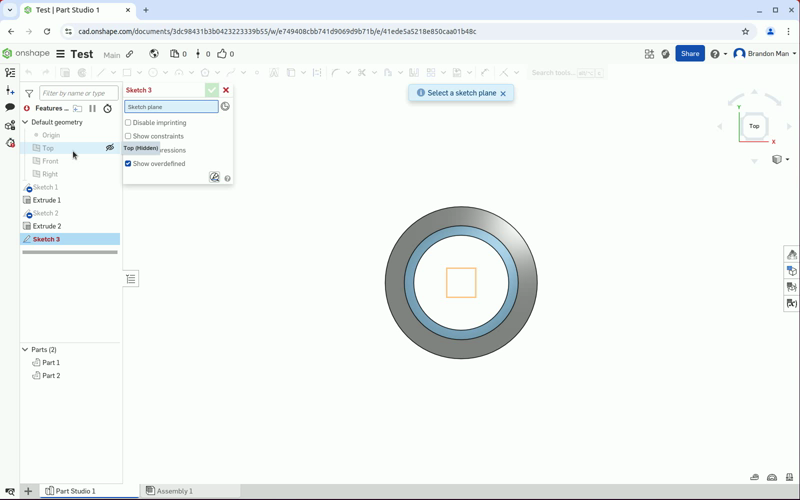
click(73, 150)
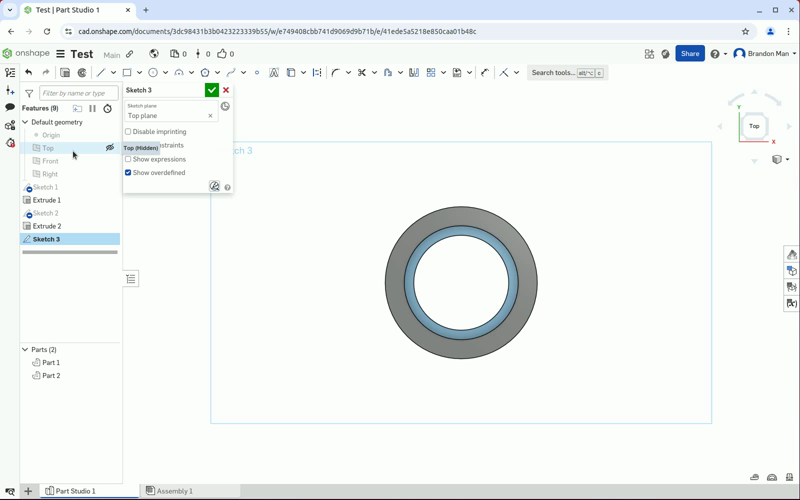
mouse_move(73, 352)
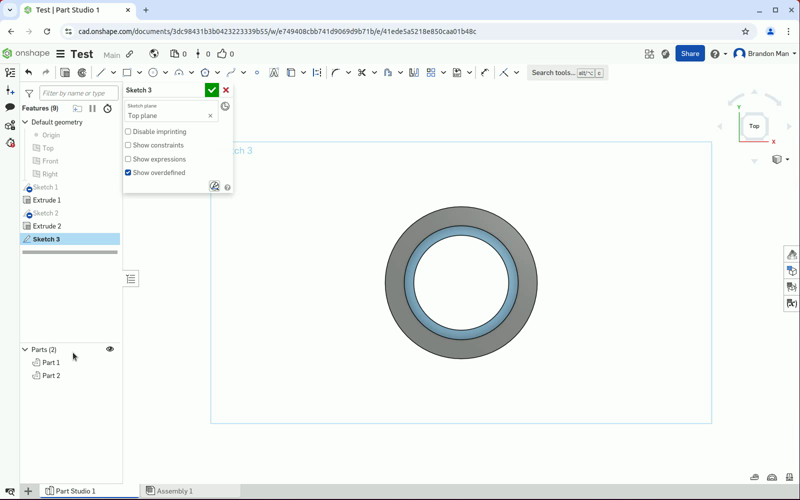
key(y)
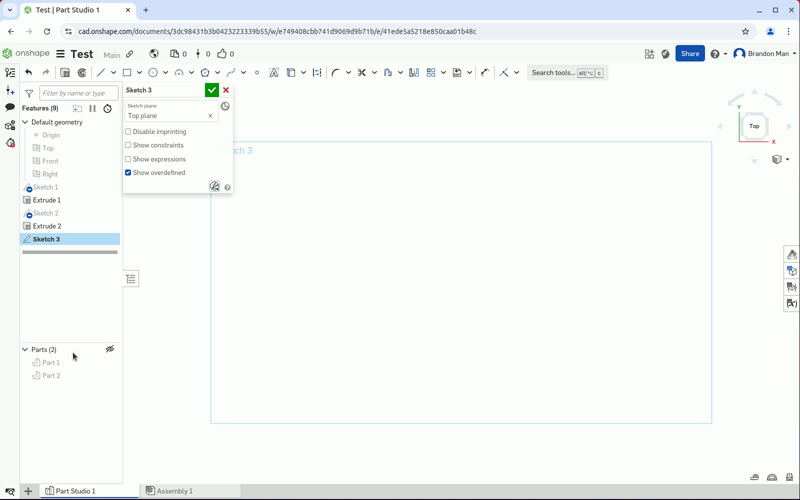
key(a)
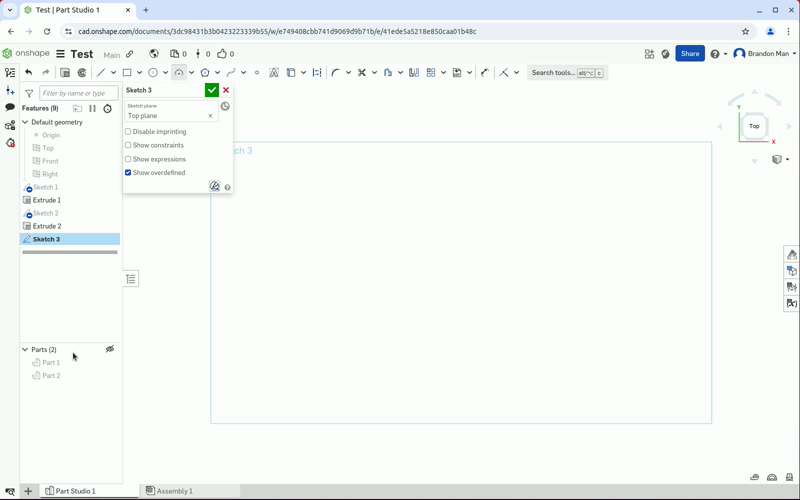
key_down(shift)
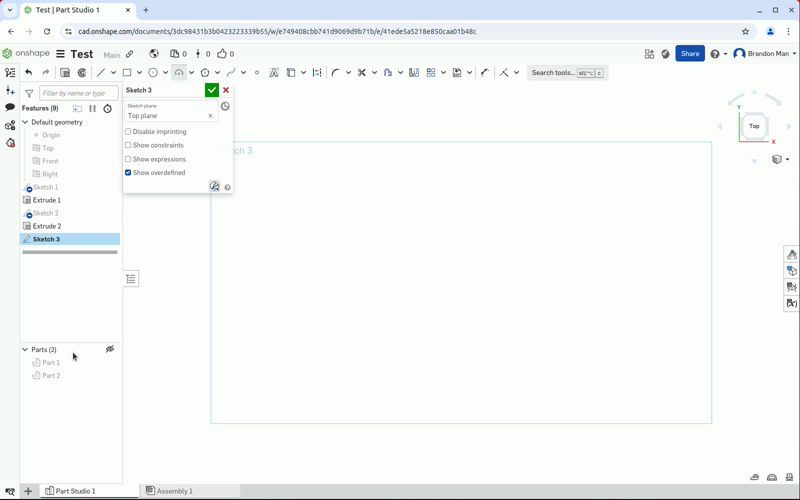
mouse_move(366, 345)
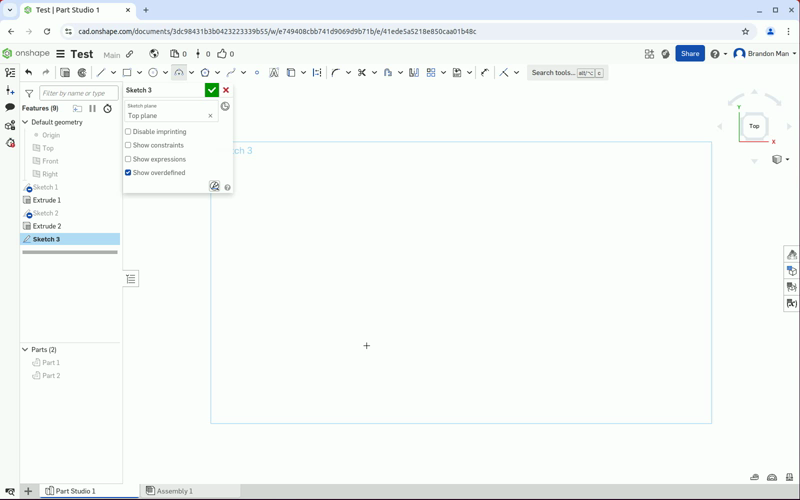
click(366, 345)
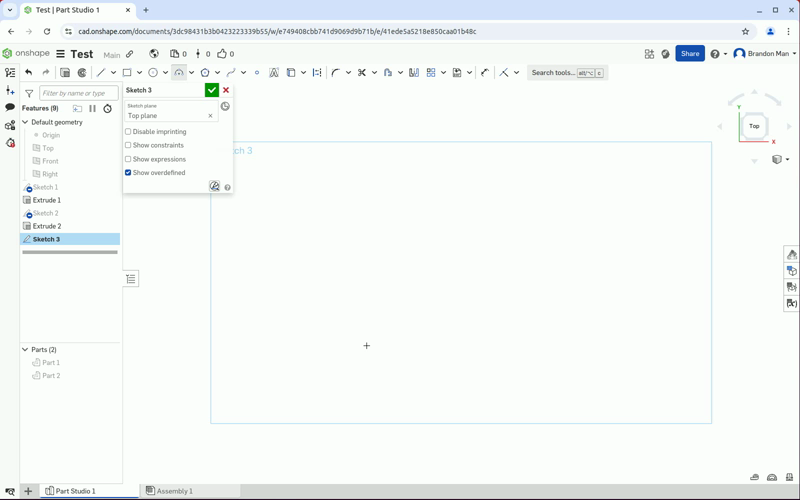
key_up(shift)
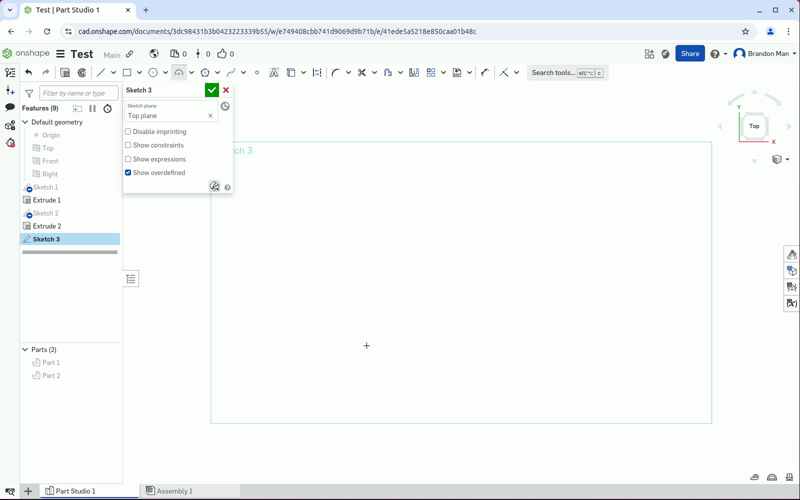
key_down(shift)
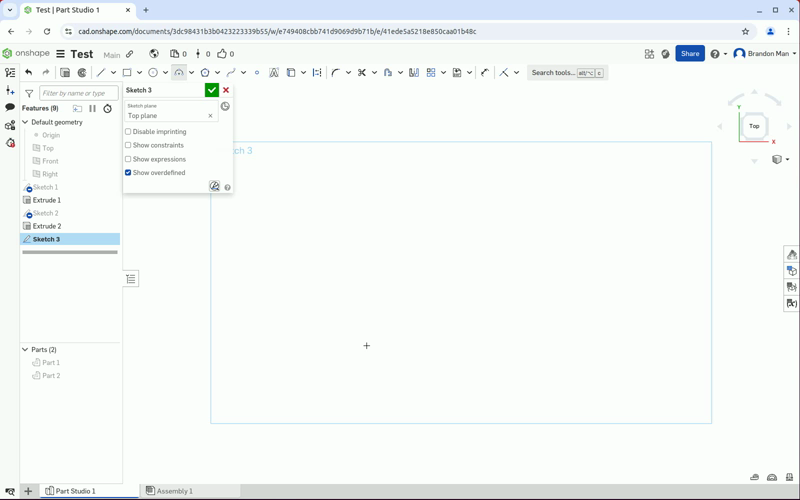
mouse_move(553, 345)
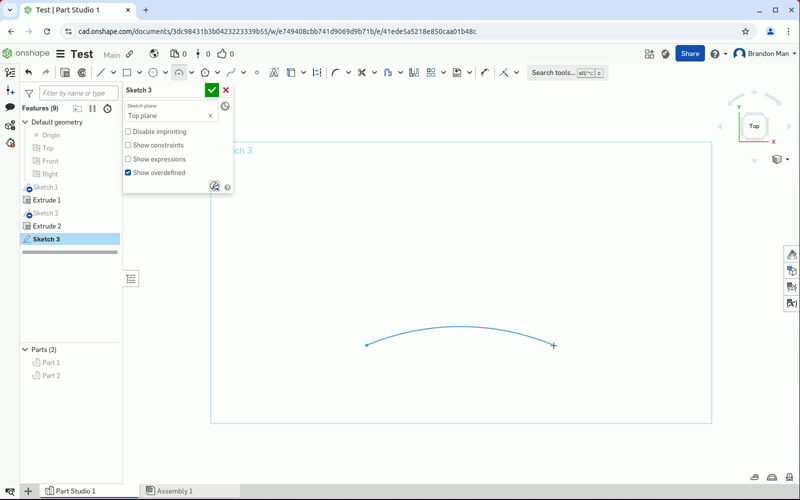
click(553, 345)
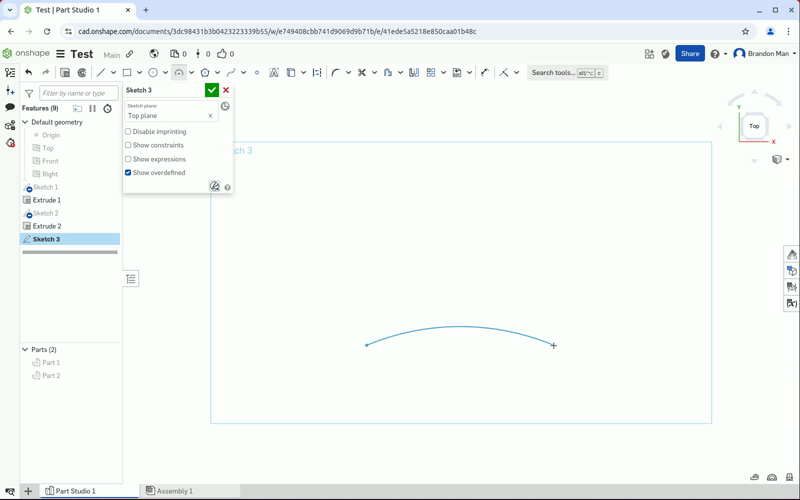
mouse_move(460, 394)
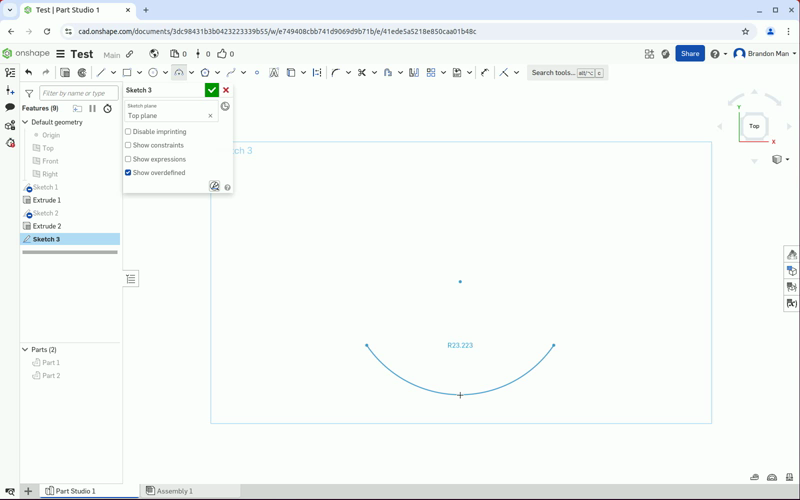
click(460, 394)
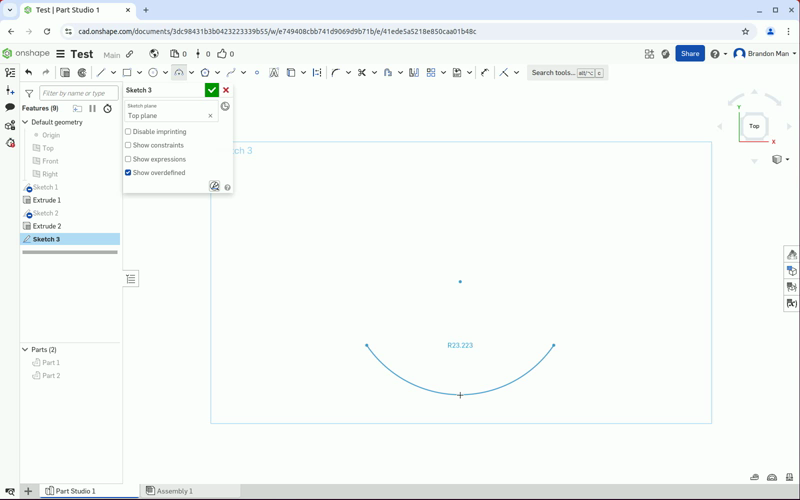
key_up(shift)
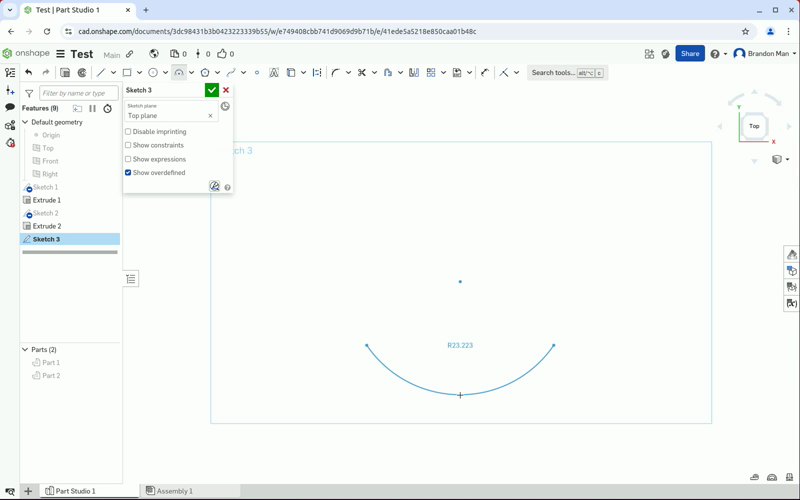
key(esc)
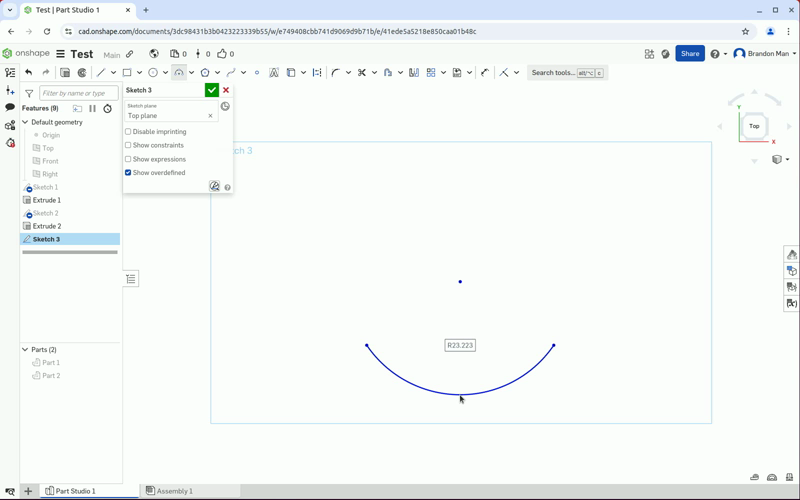
key(l)
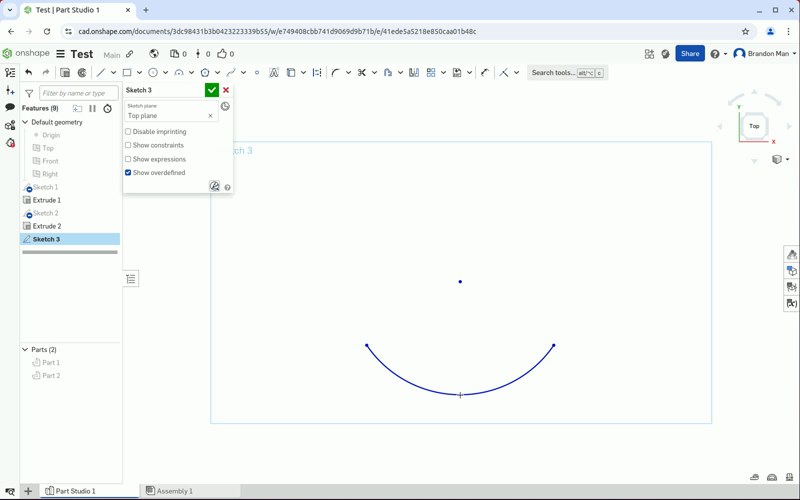
mouse_move(553, 345)
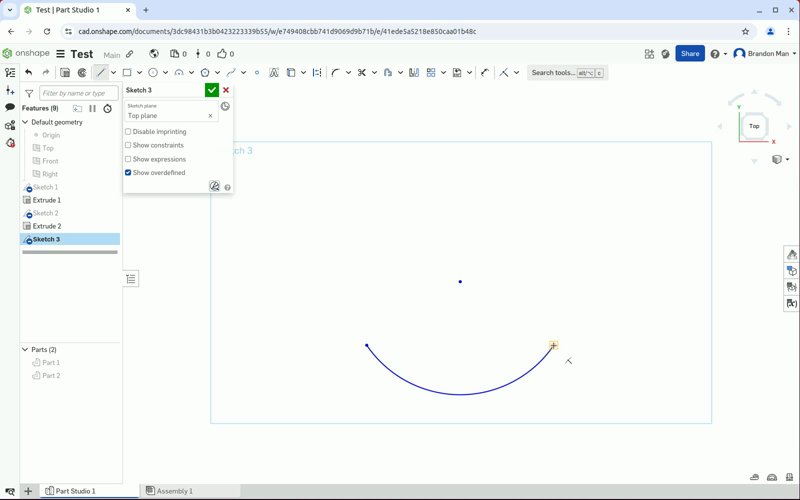
click(553, 345)
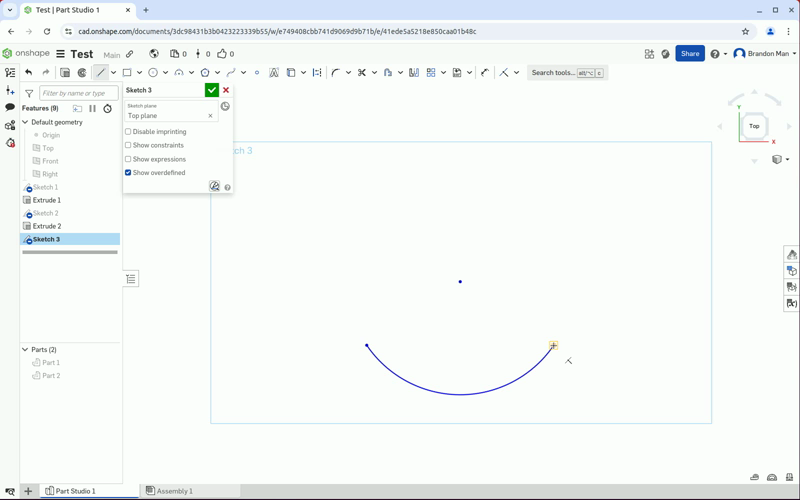
key_down(shift)
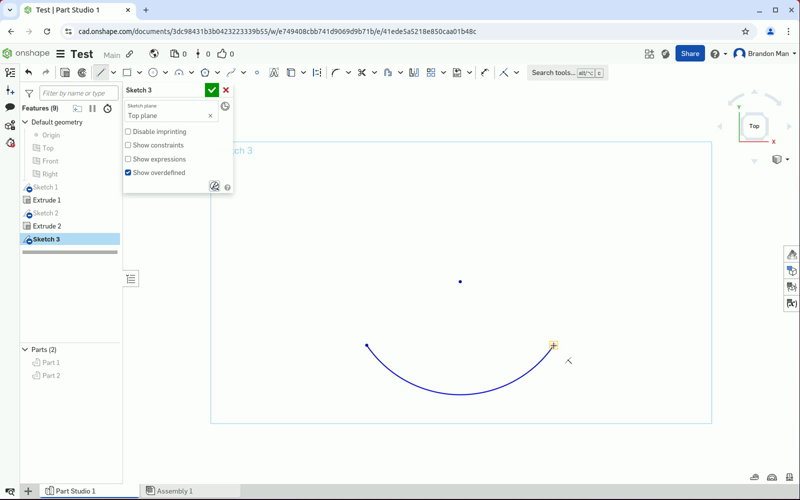
mouse_move(553, 221)
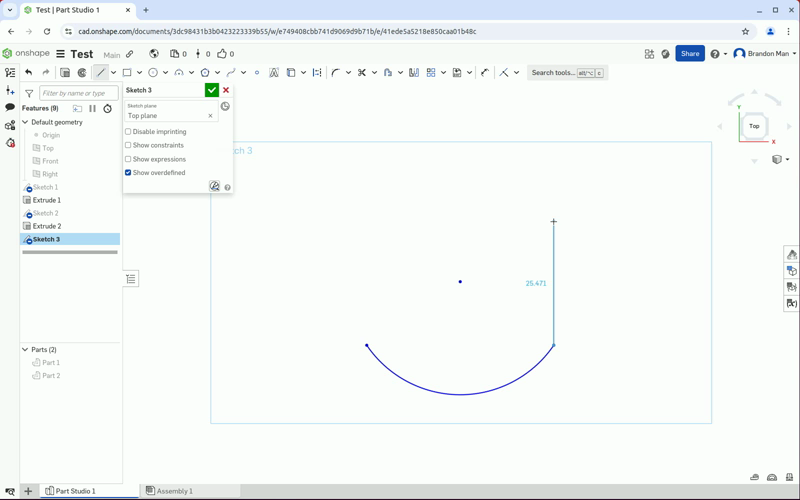
click(553, 221)
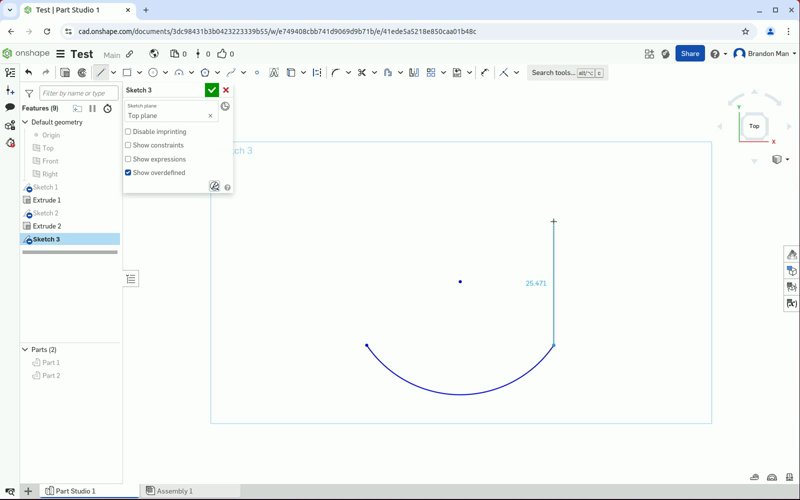
key_up(shift)
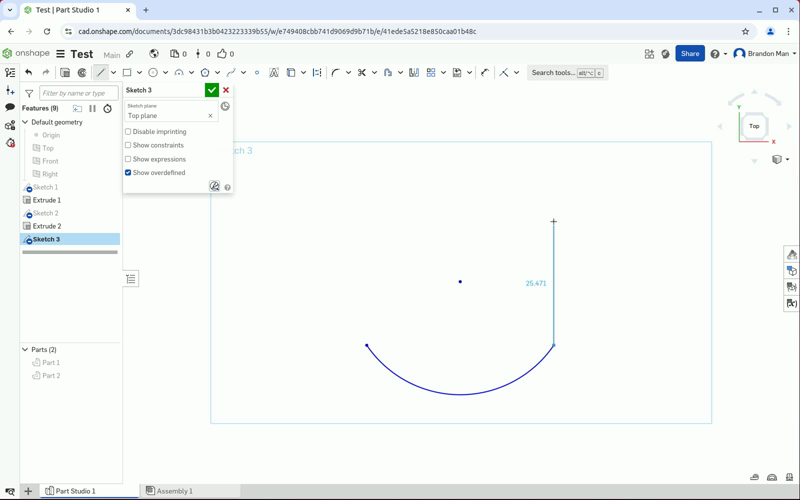
key(esc)
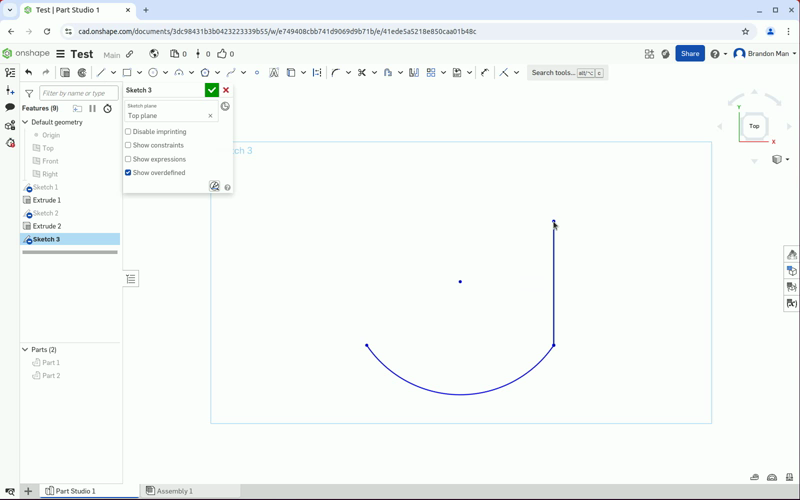
key(a)
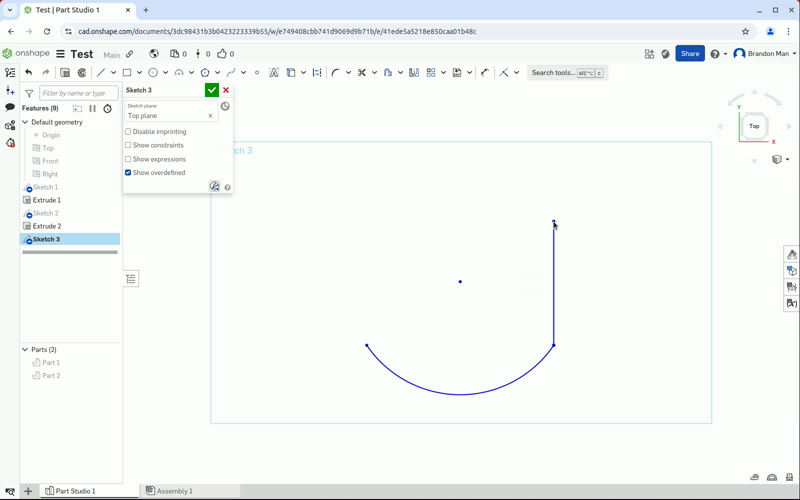
mouse_move(553, 221)
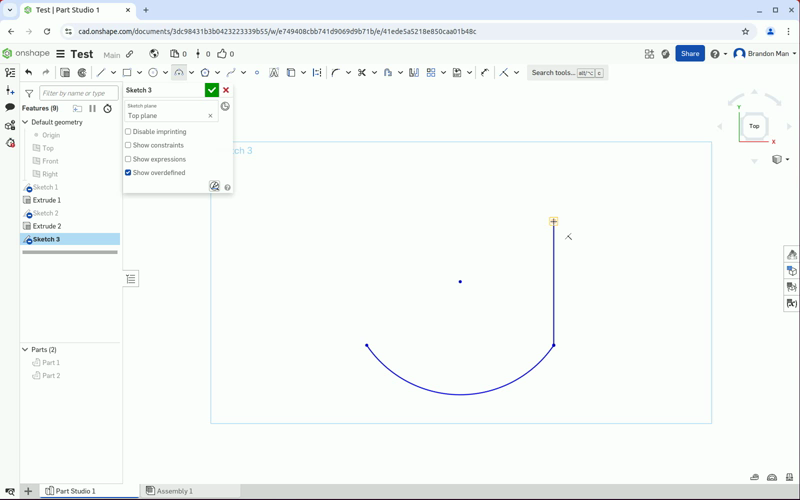
click(553, 221)
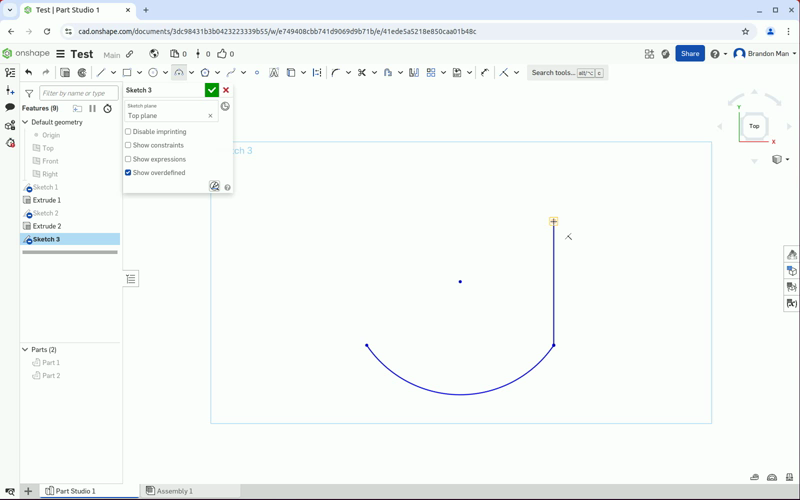
key_down(shift)
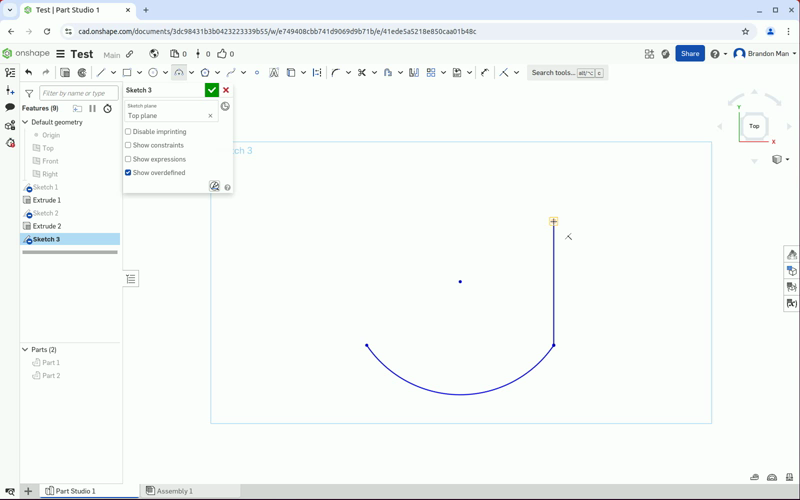
mouse_move(366, 221)
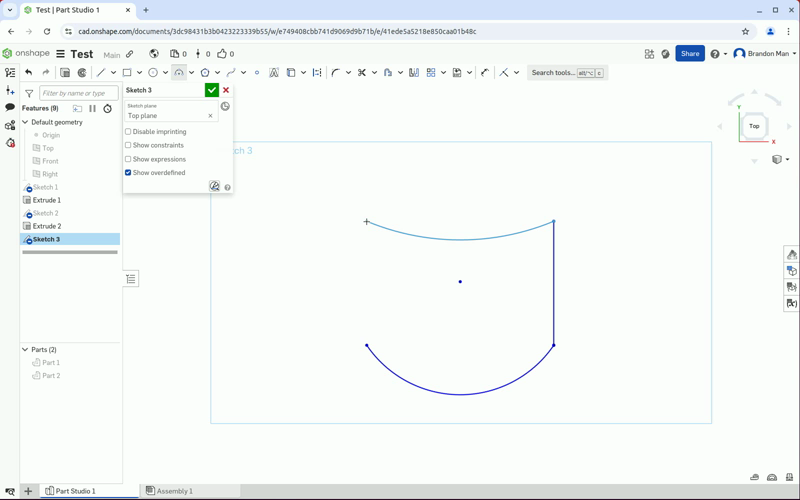
click(366, 221)
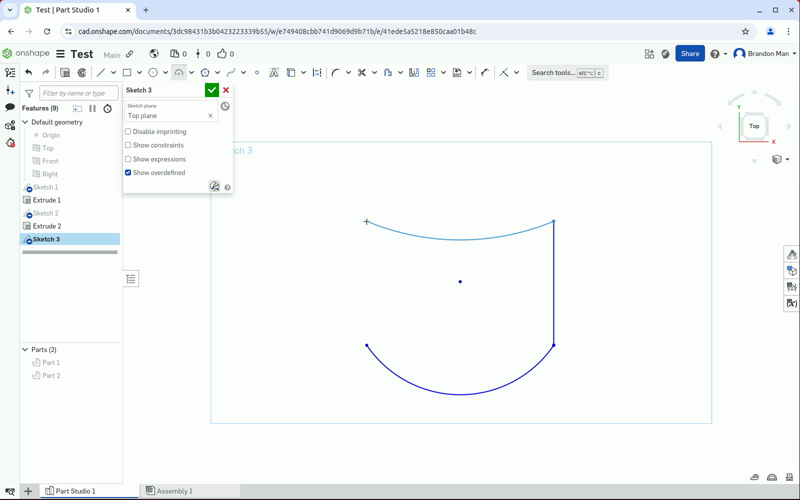
mouse_move(460, 171)
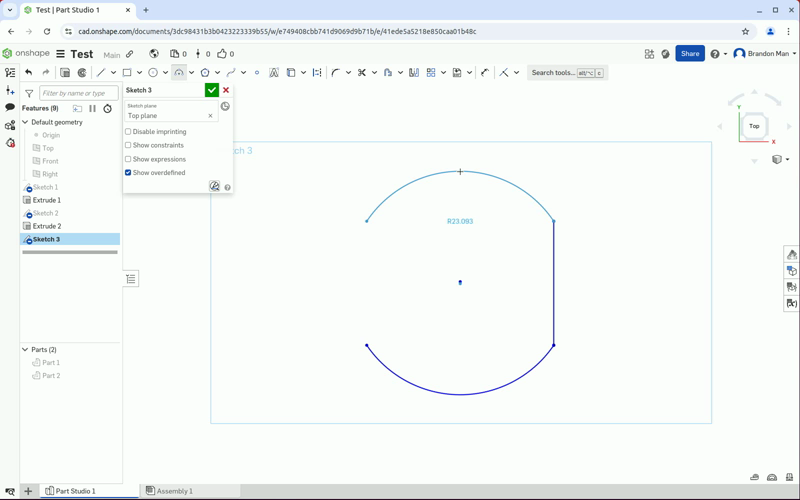
click(460, 171)
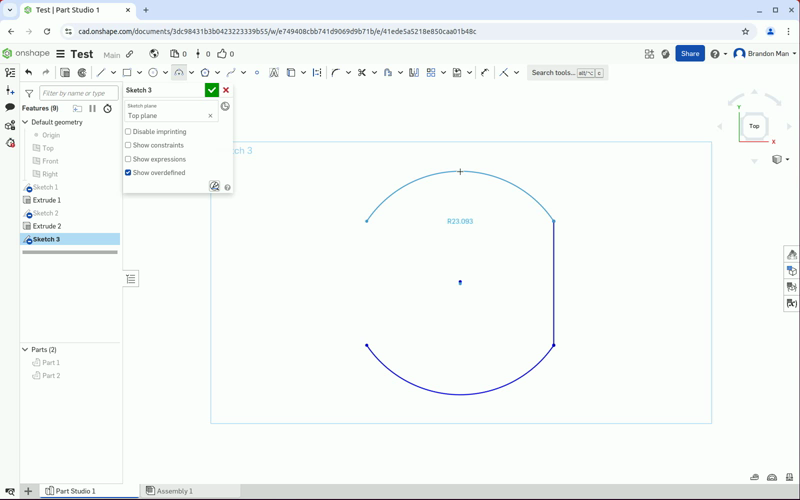
key_up(shift)
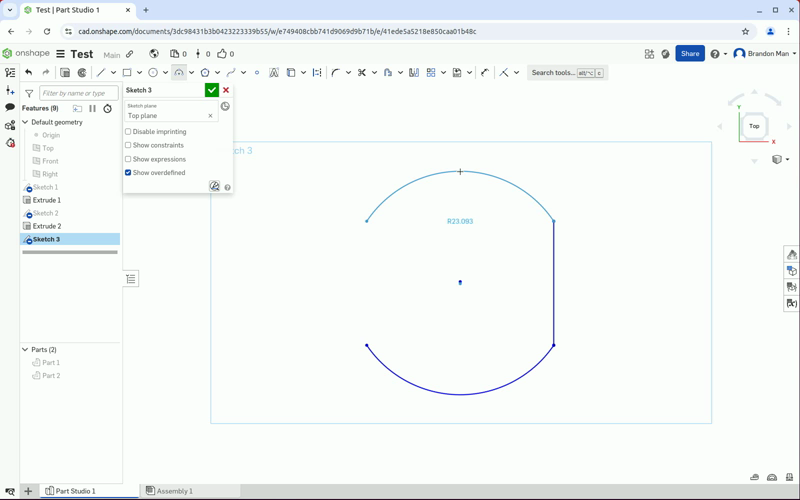
key(esc)
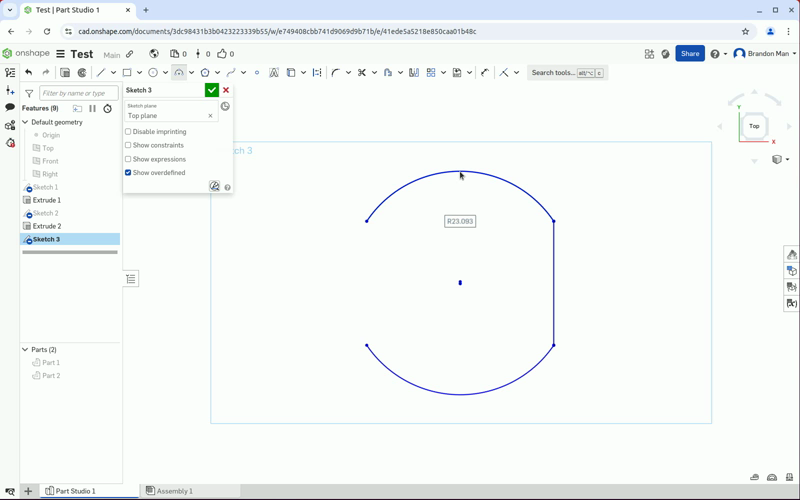
key(l)
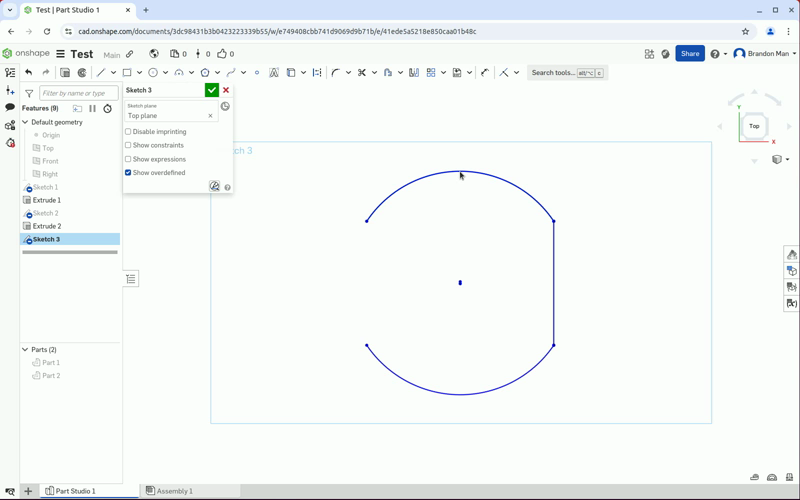
mouse_move(366, 221)
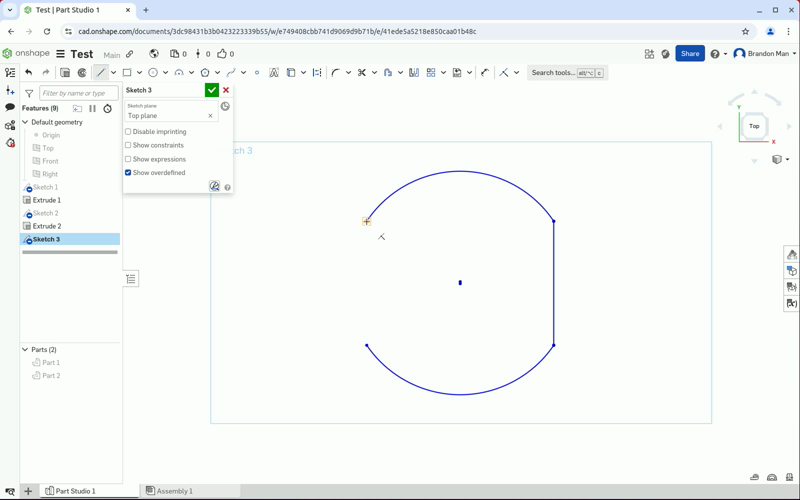
click(366, 221)
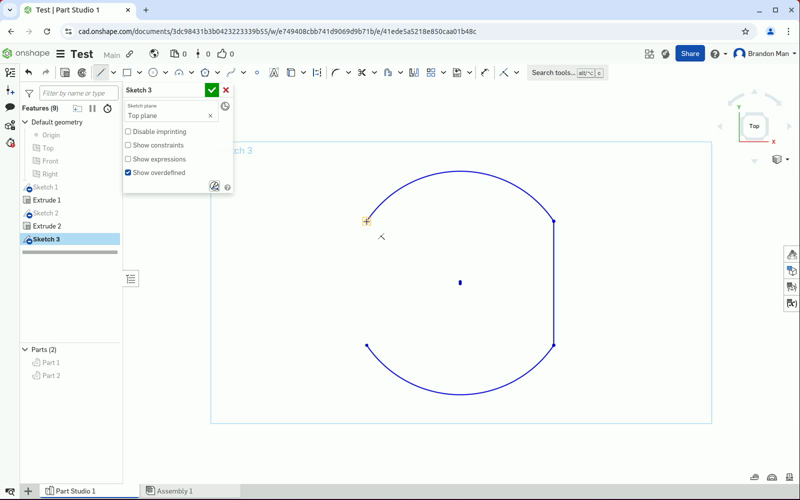
key_down(shift)
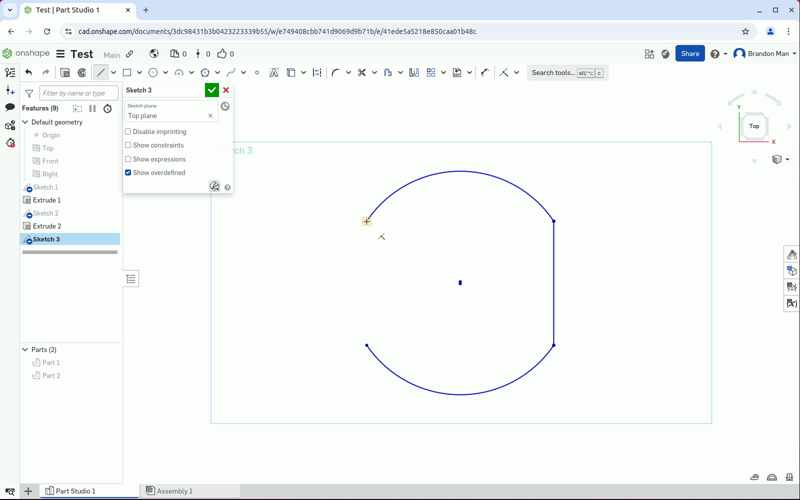
mouse_move(366, 345)
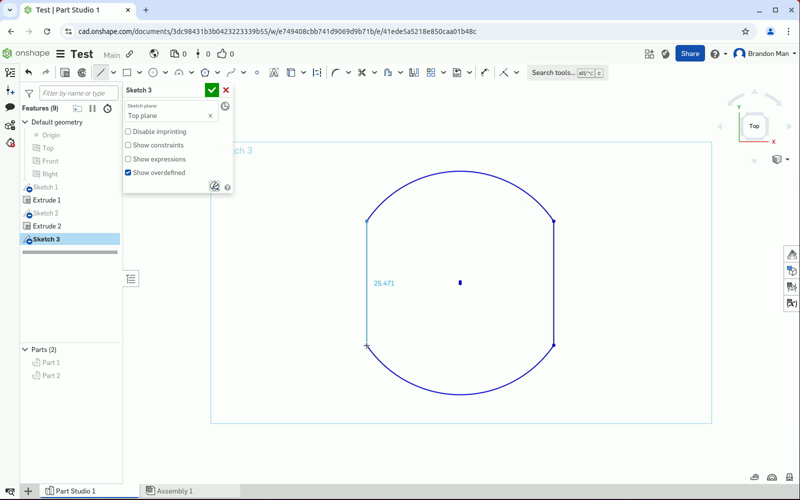
key_up(shift)
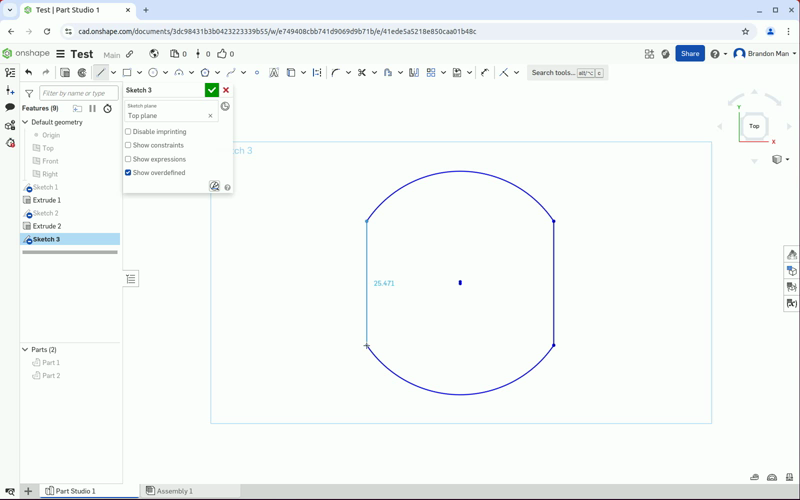
click(366, 345)
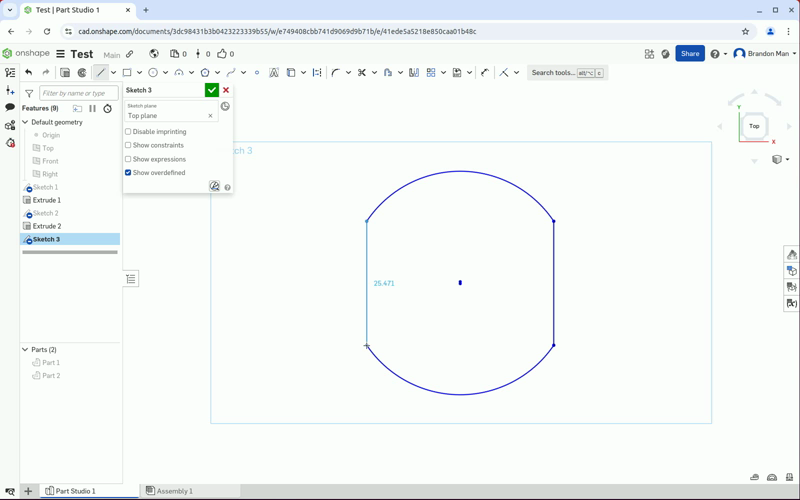
key(esc)
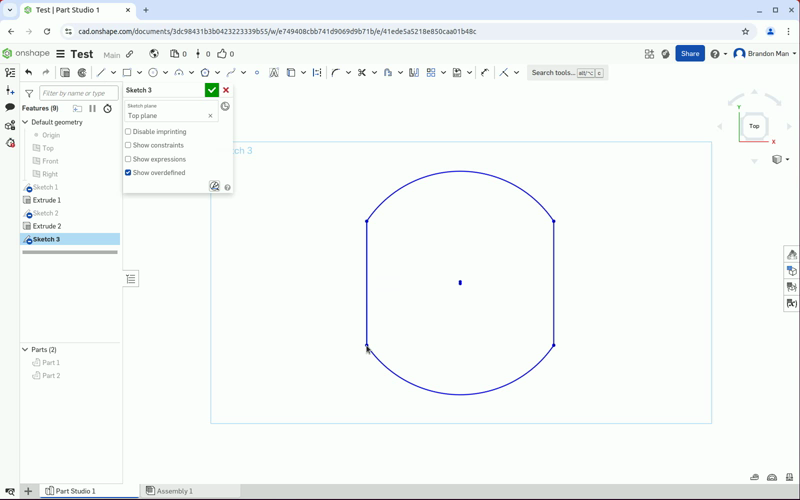
key(c)
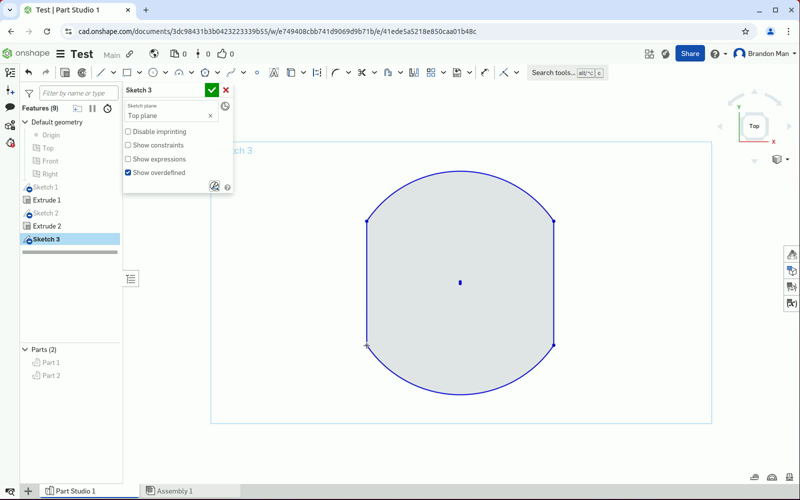
key_down(shift)
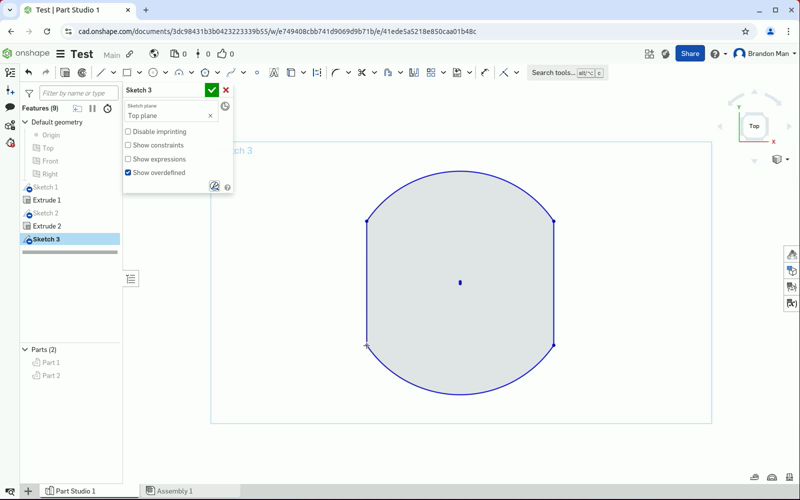
mouse_move(461, 282)
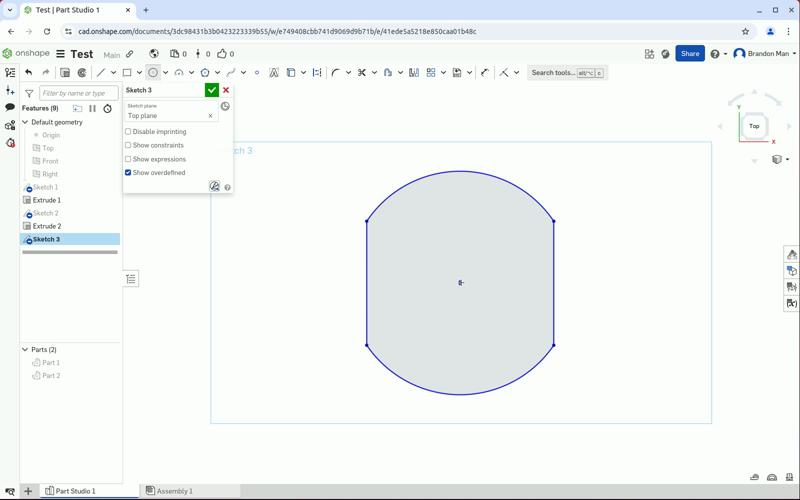
scroll(6)
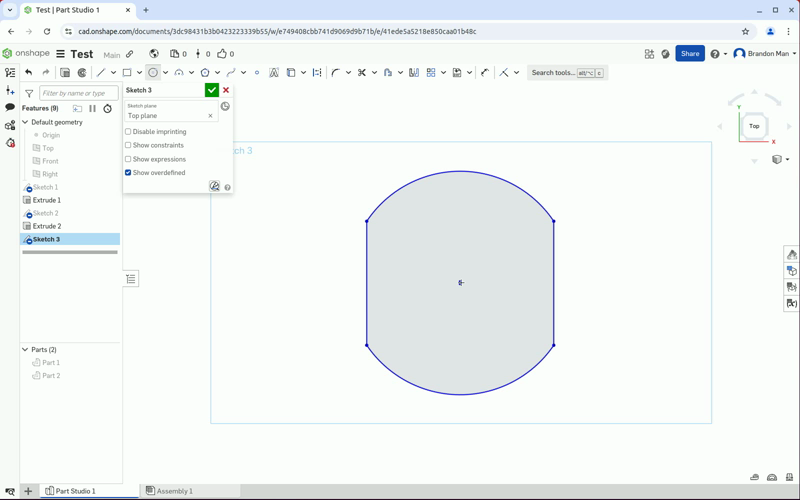
scroll(6)
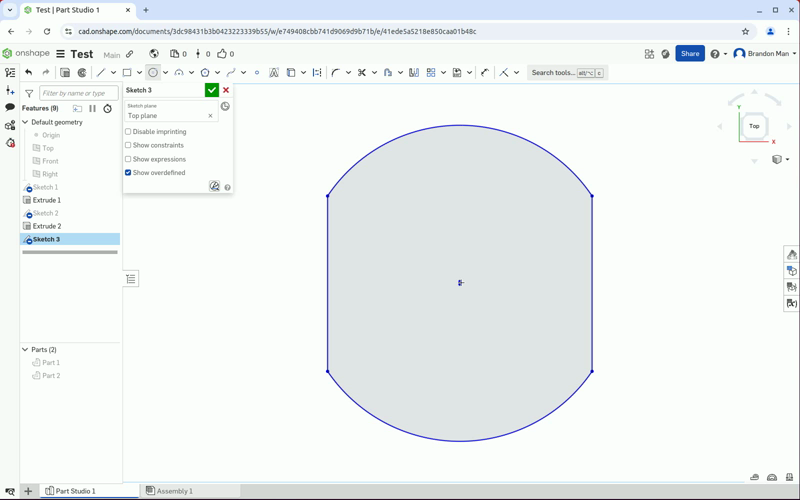
scroll(6)
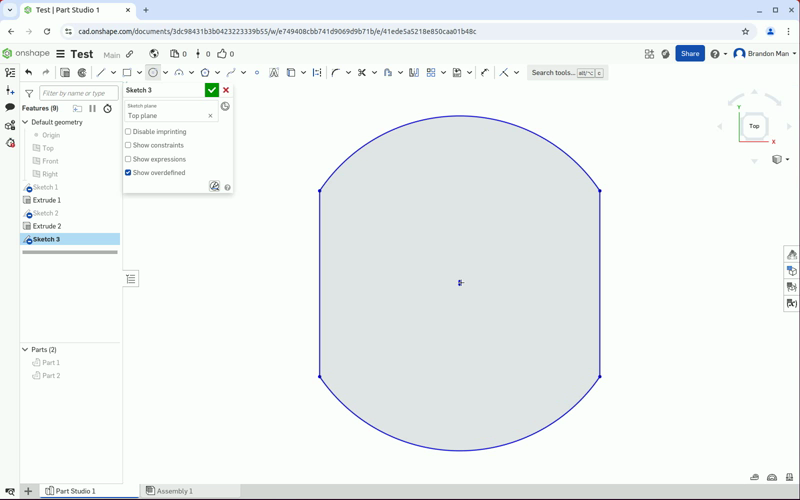
scroll(6)
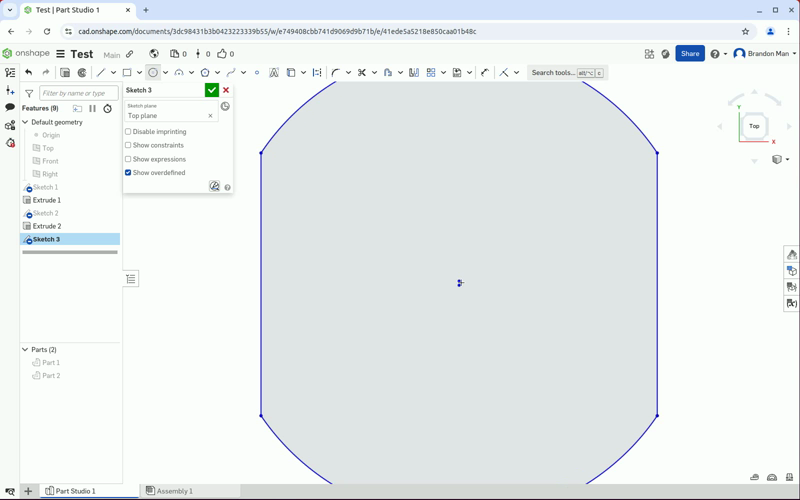
scroll(6)
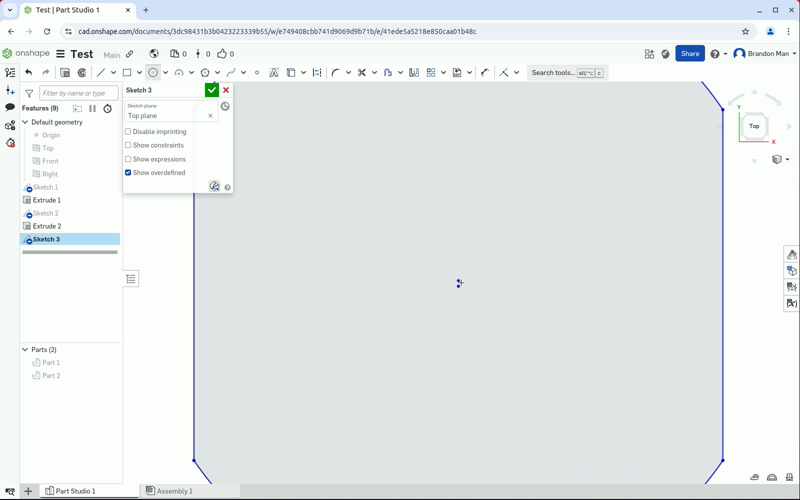
scroll(6)
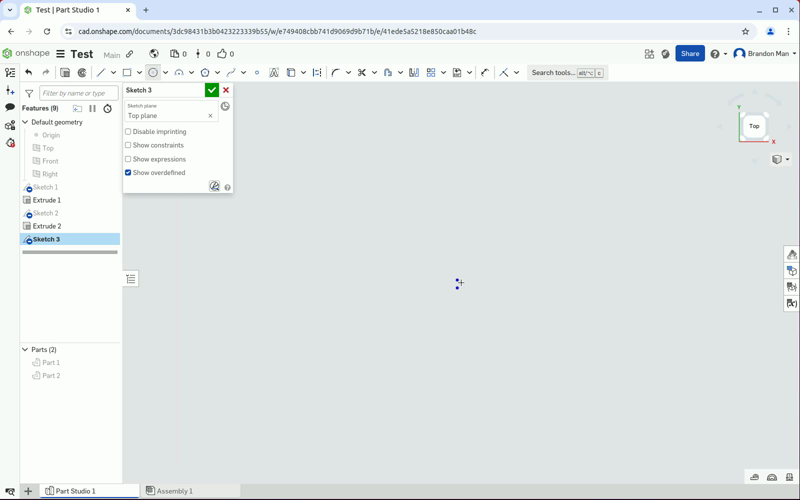
scroll(6)
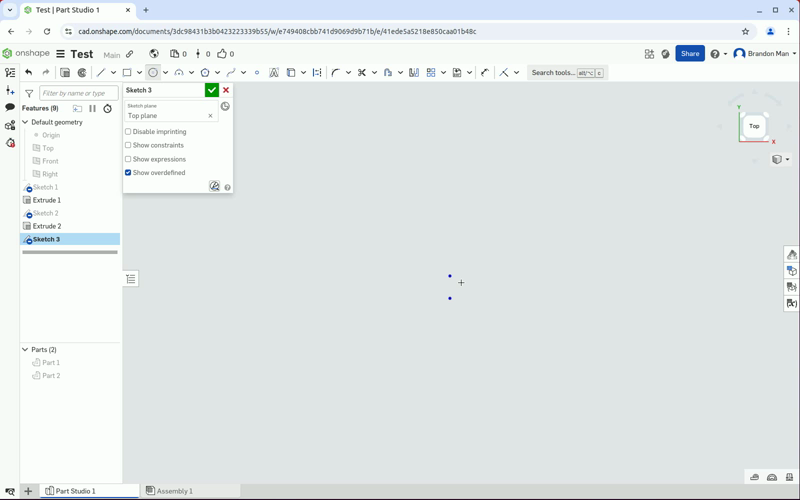
click(461, 282)
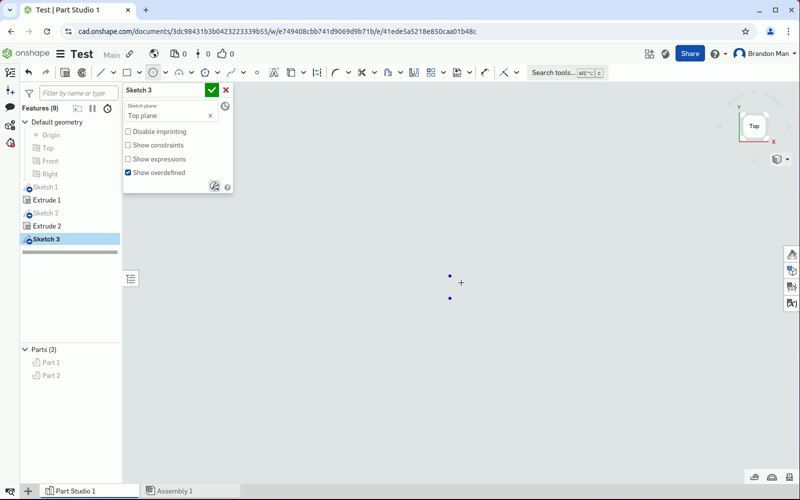
scroll(-6)
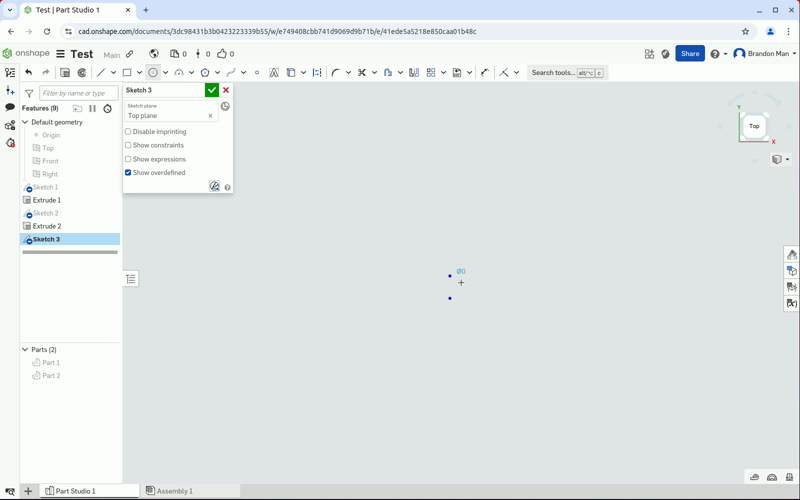
scroll(-6)
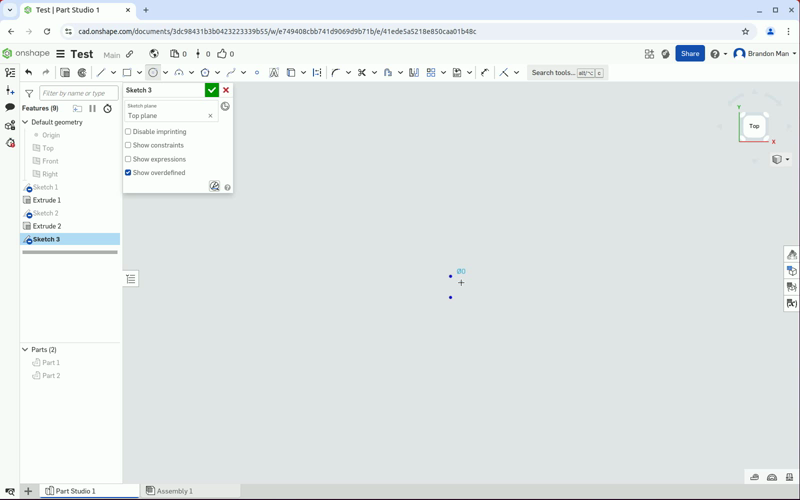
scroll(-6)
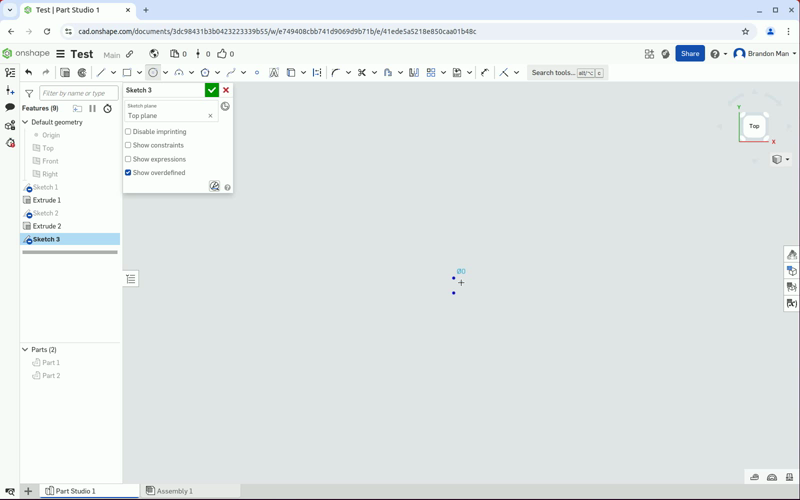
scroll(-6)
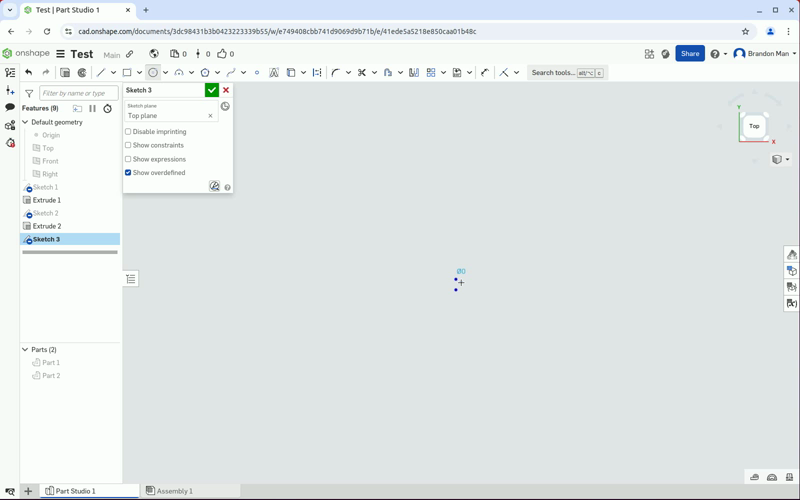
scroll(-6)
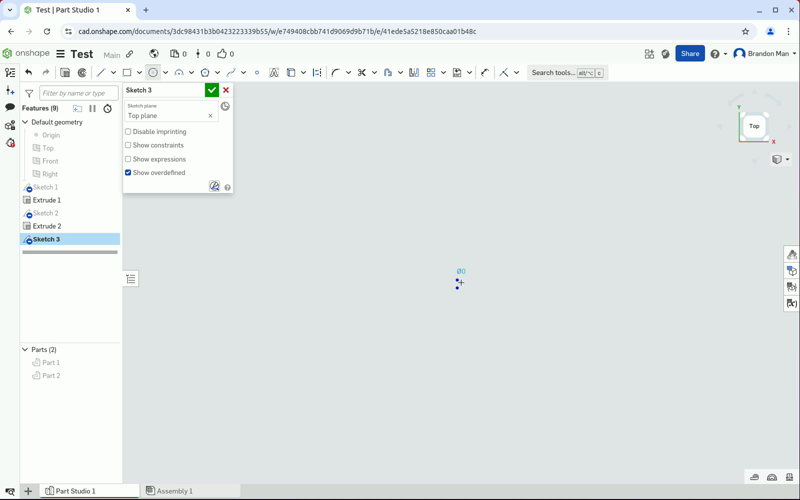
scroll(-6)
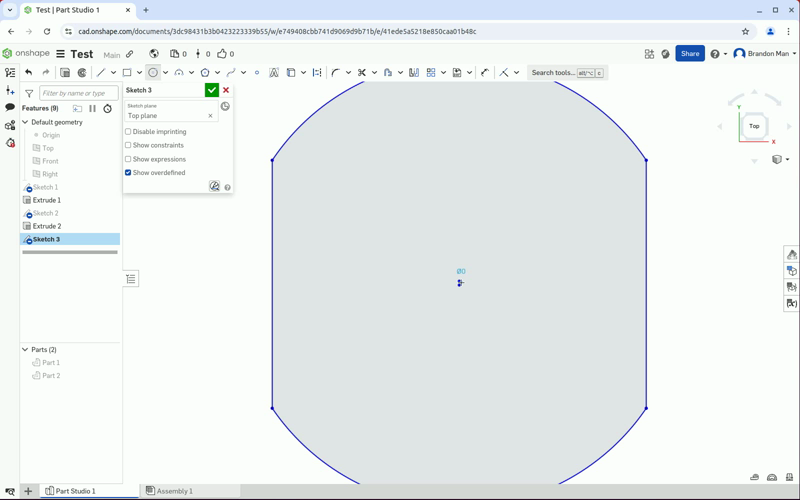
scroll(-6)
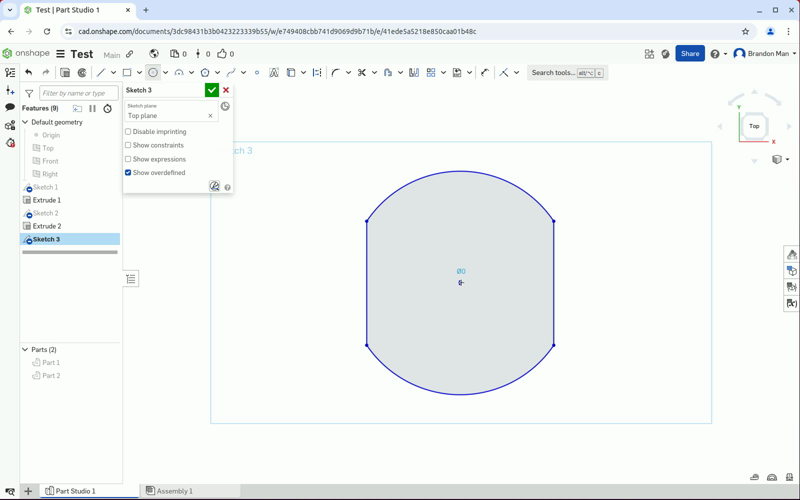
key_up(shift)
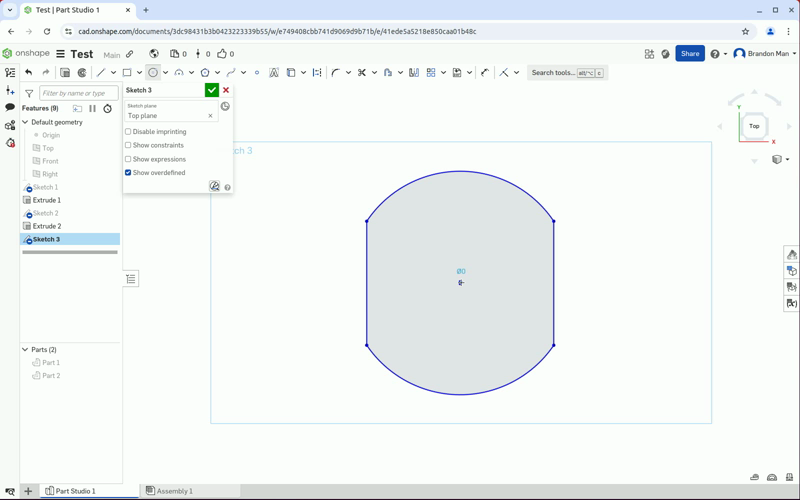
mouse_move(536, 282)
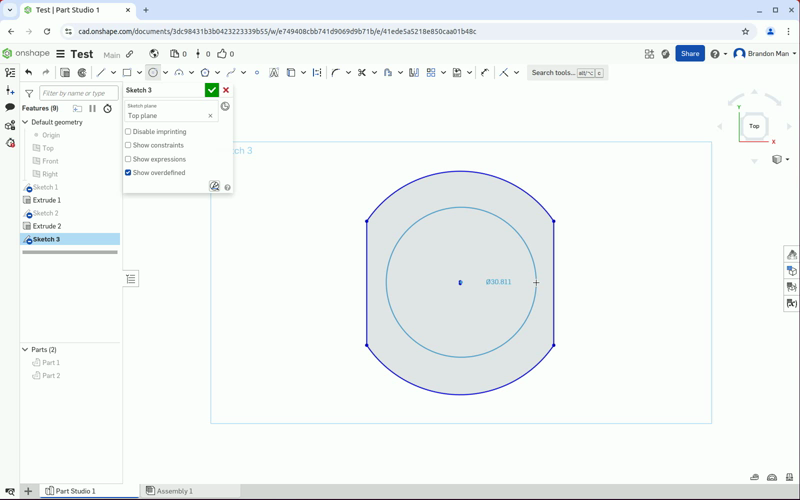
click(536, 282)
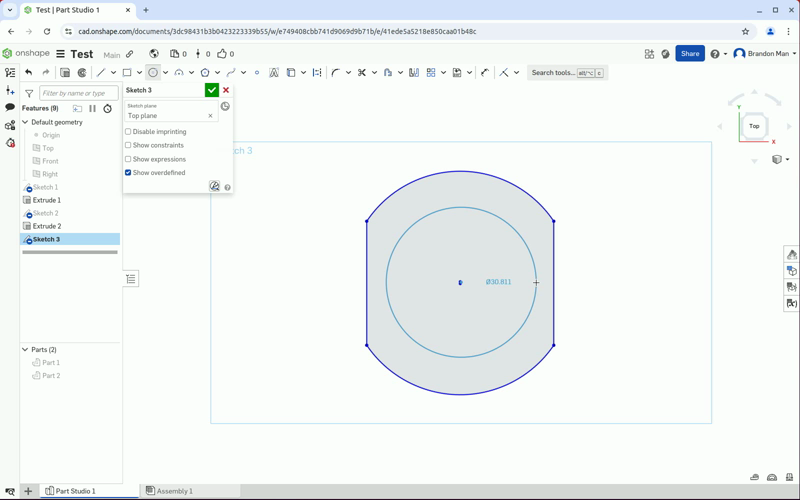
key(esc)
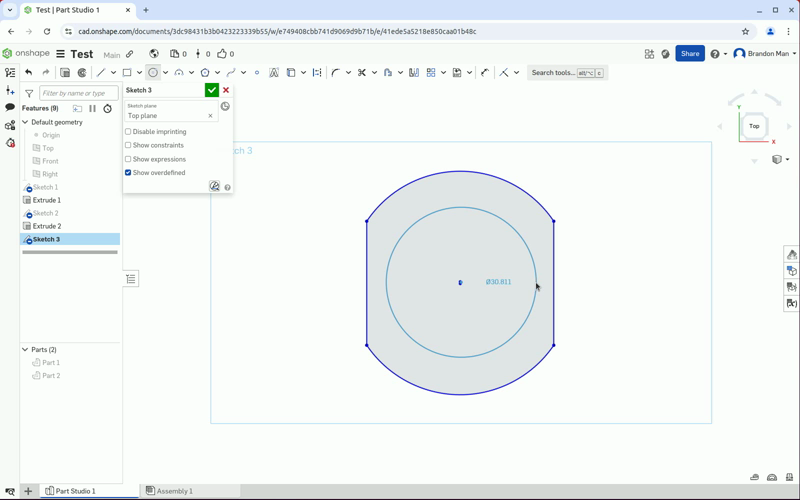
mouse_move(439, 370)
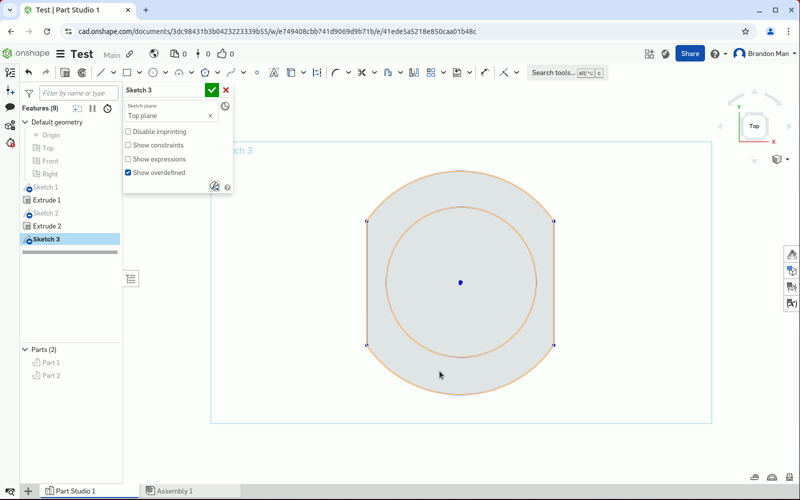
click(439, 370)
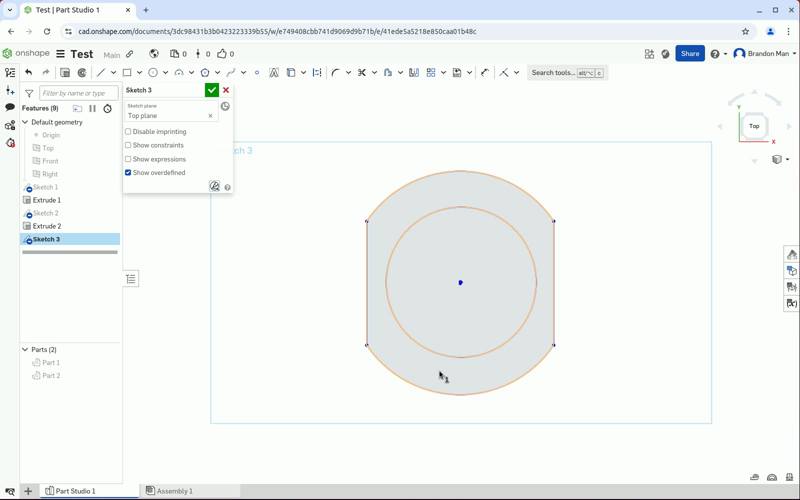
mouse_move(73, 352)
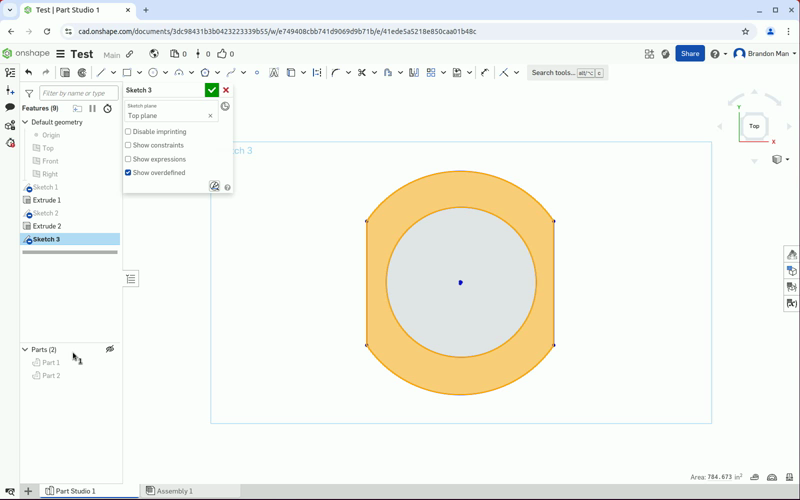
key(shift+y)
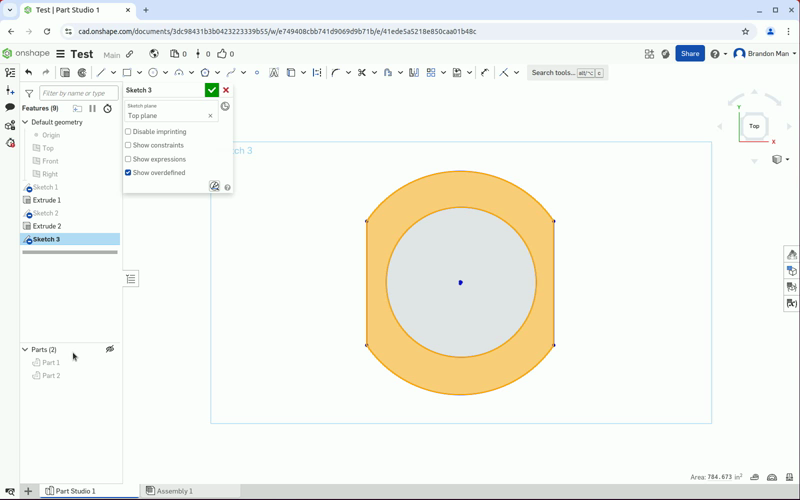
key(shift+e)
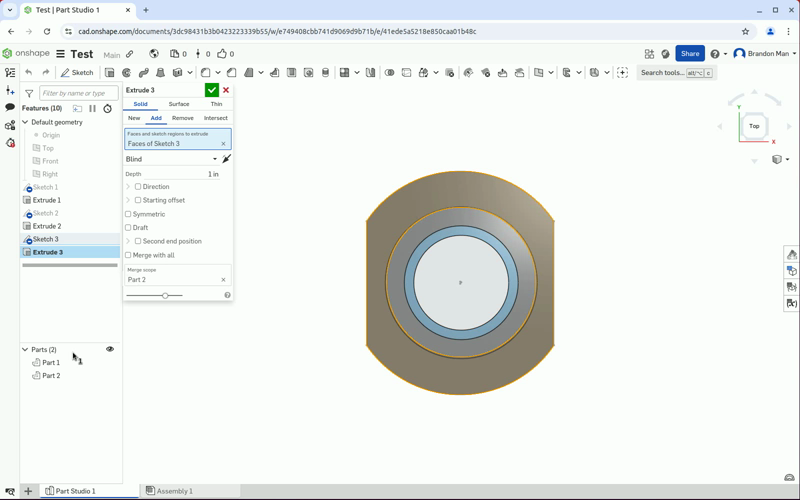
mouse_move(143, 106)
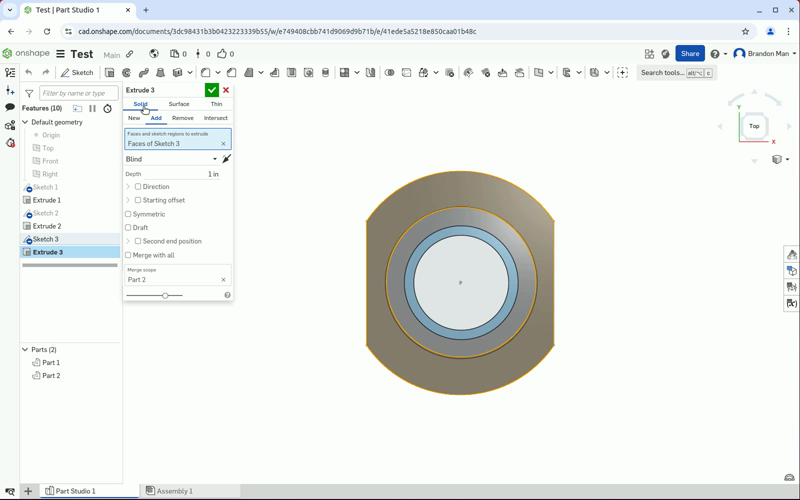
click(143, 106)
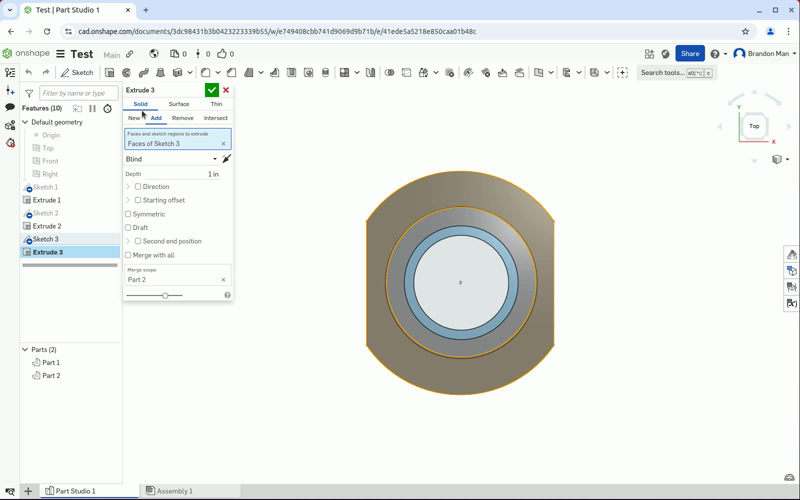
mouse_move(137, 120)
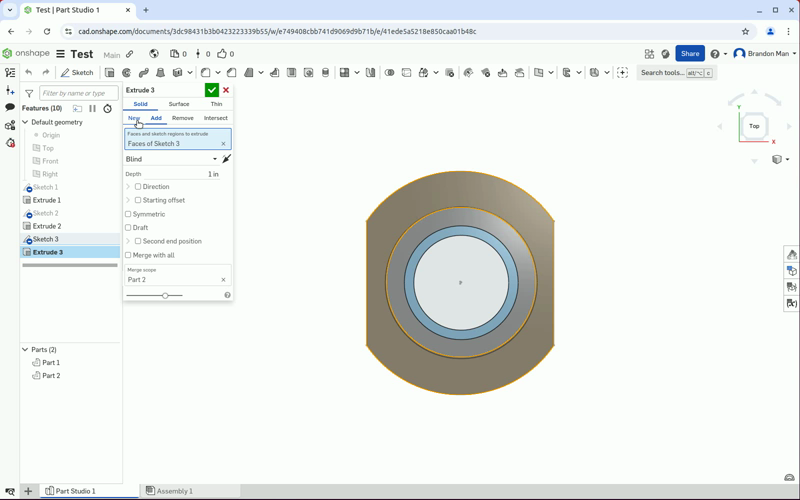
click(137, 120)
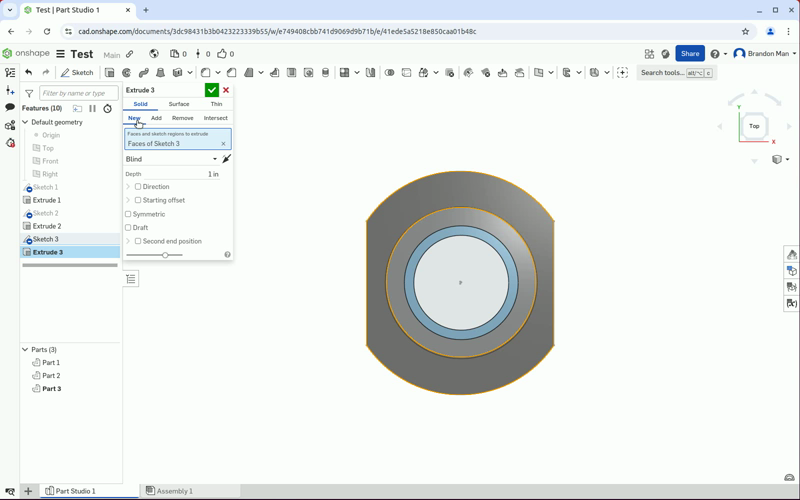
key(tab, 4)
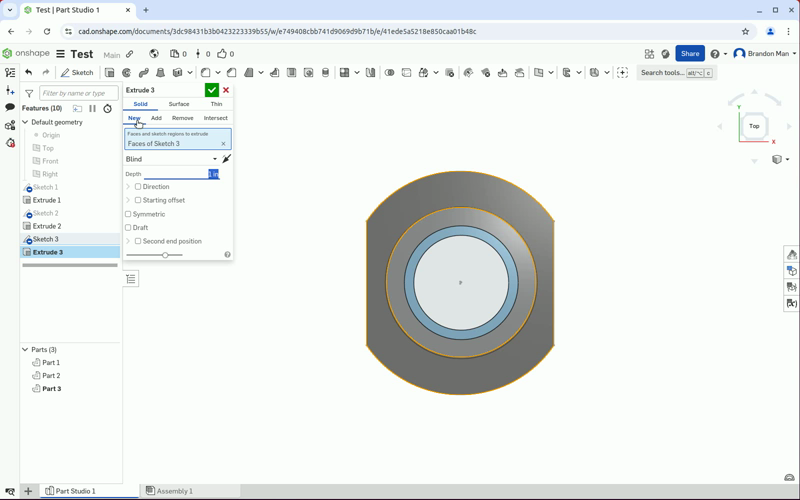
text(7.703)
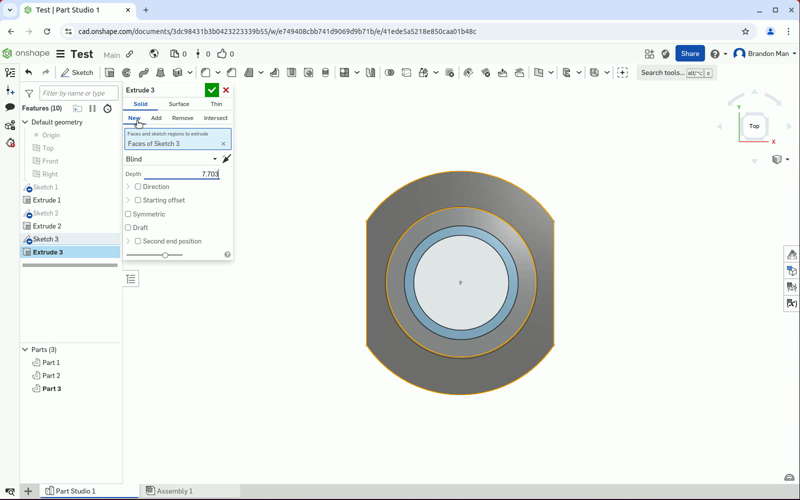
key(enter)
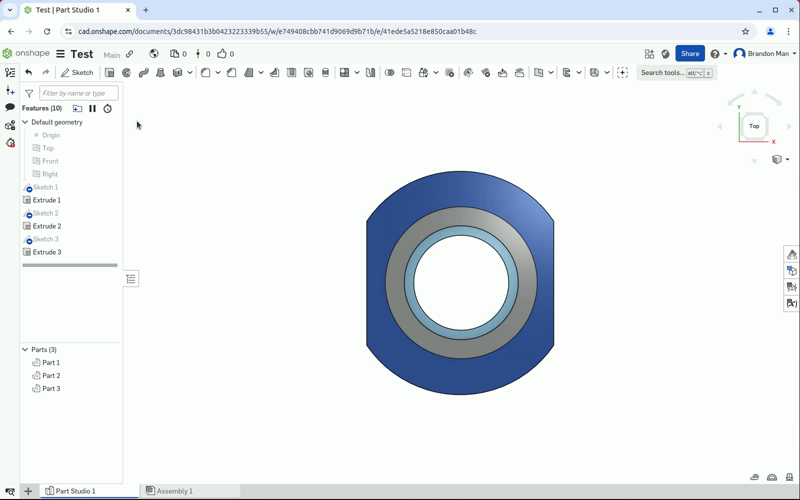
key(shift+h)
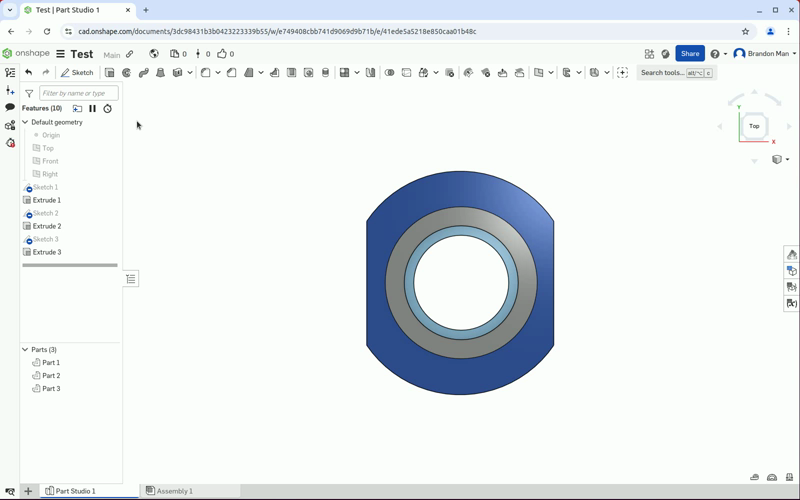
key(shift+h)
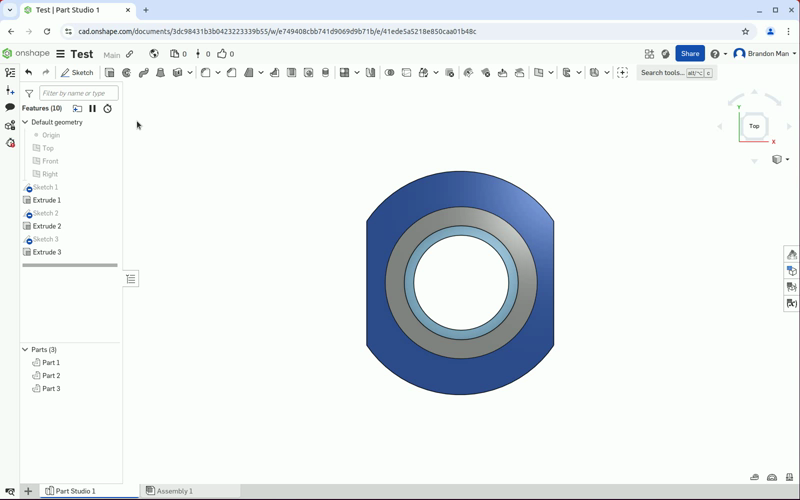
key(shift+7)
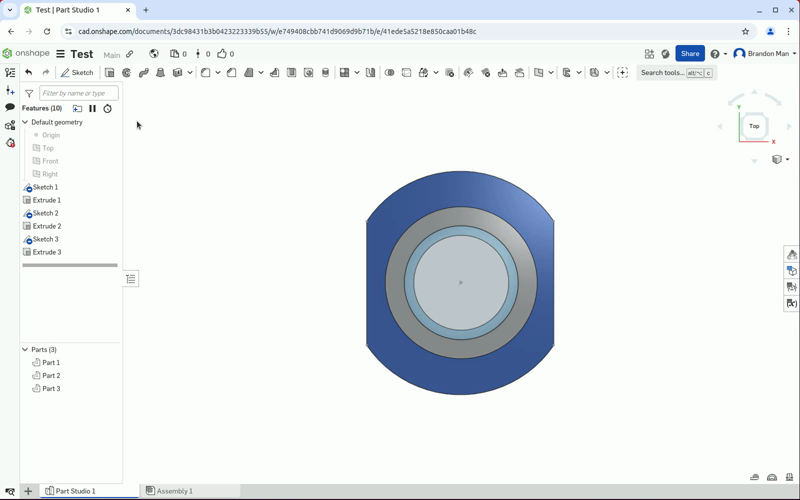
key(up, 3)
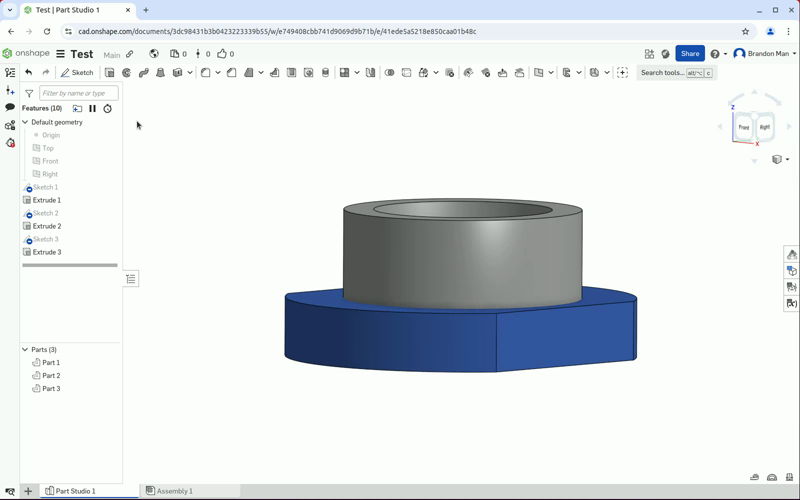
key(left, 3)
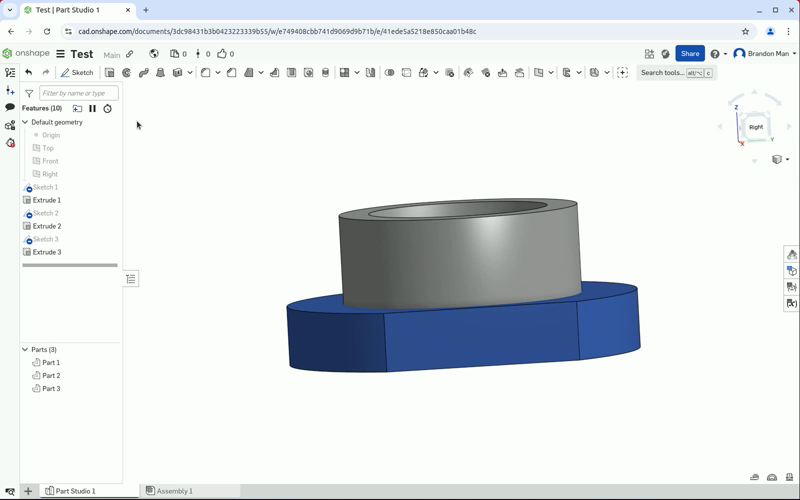
key(right, 3)
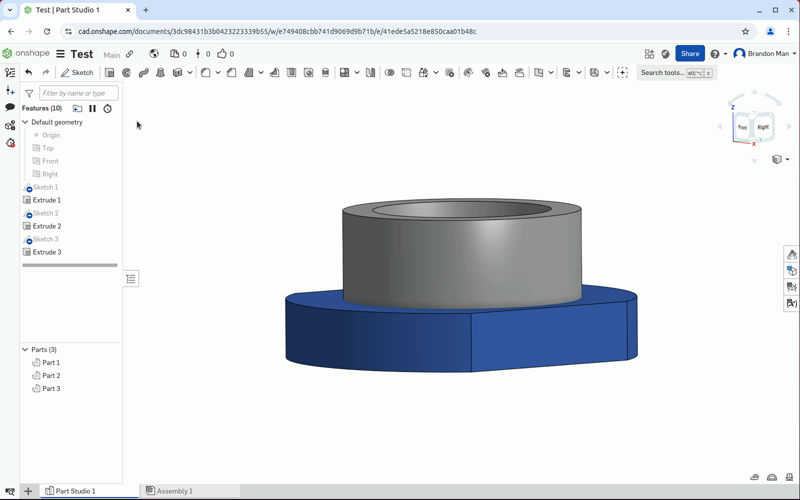
key(down, 3)
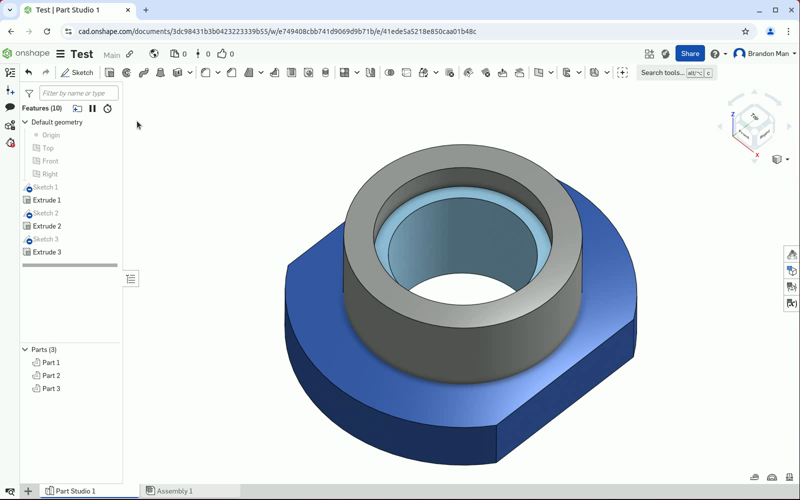
mouse_move(73, 189)
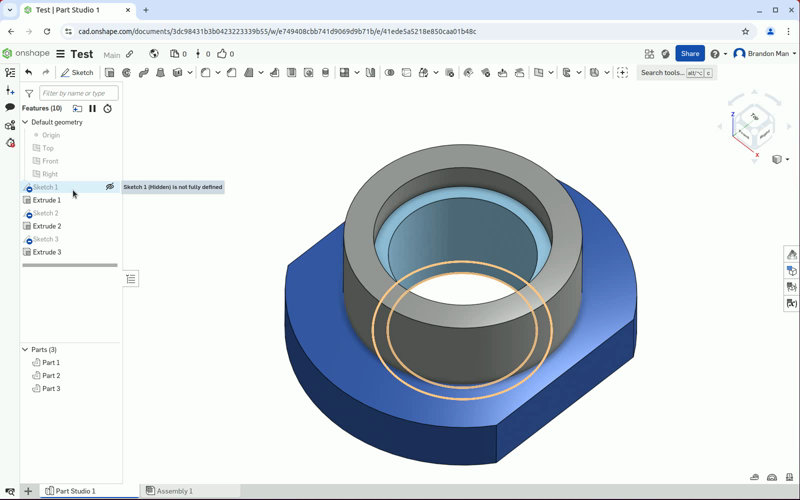
click(73, 189)